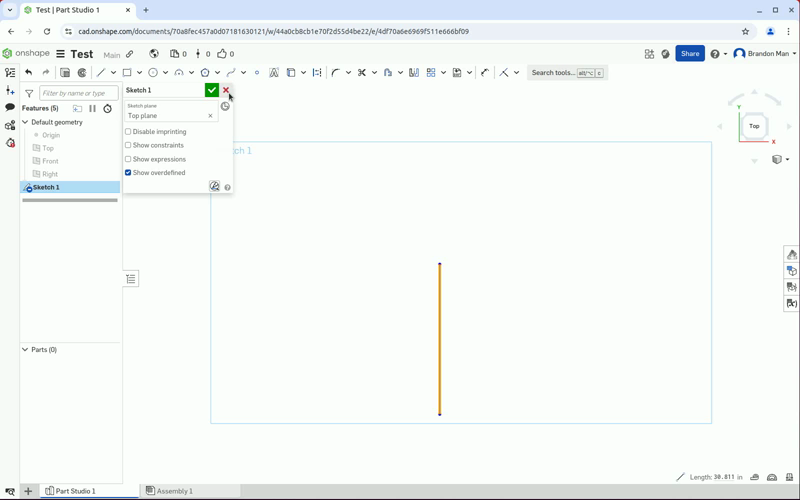
key(shift+h)
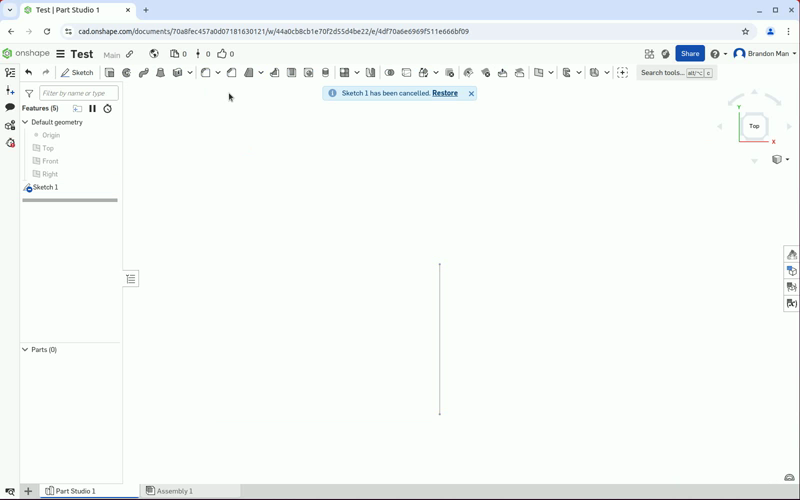
key(shift+s)
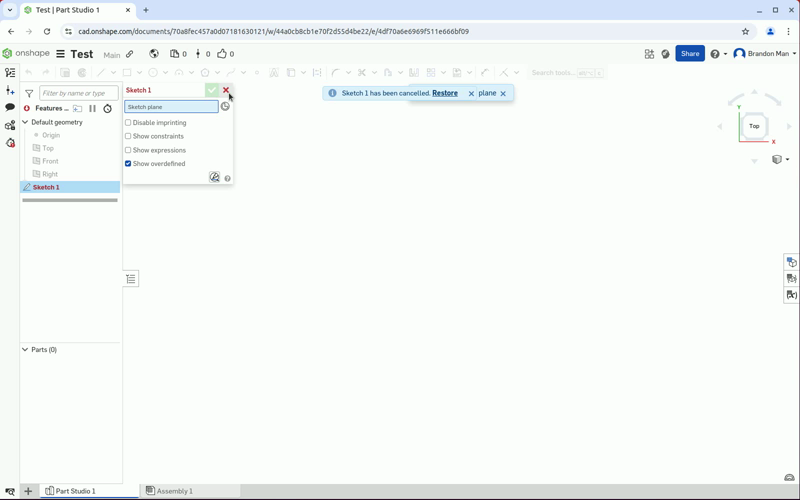
mouse_move(73, 150)
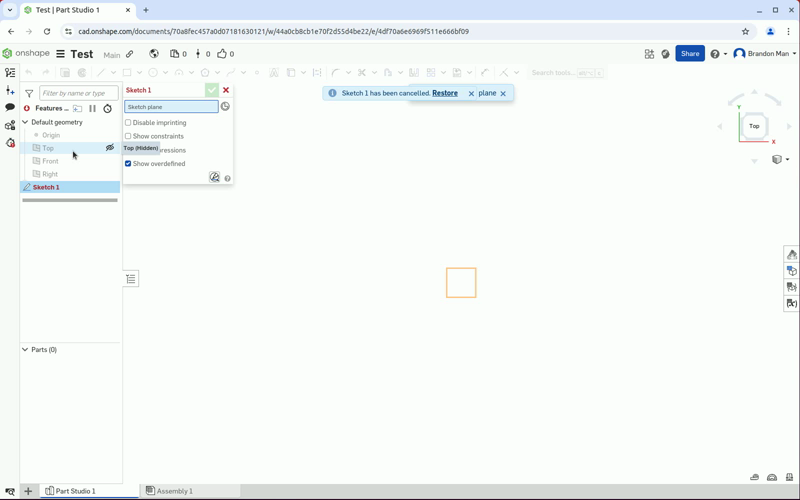
click(73, 150)
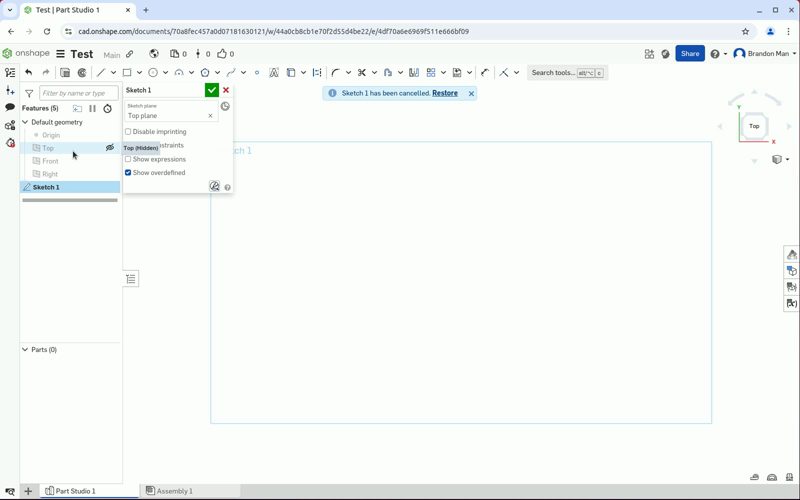
mouse_move(73, 352)
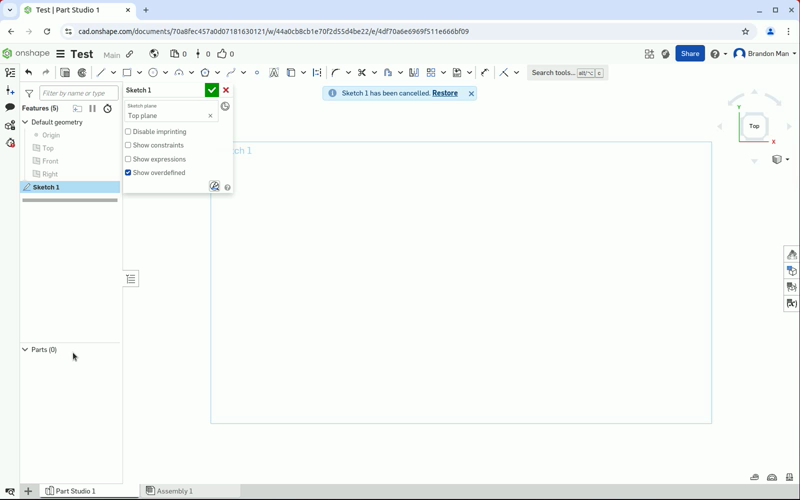
key(y)
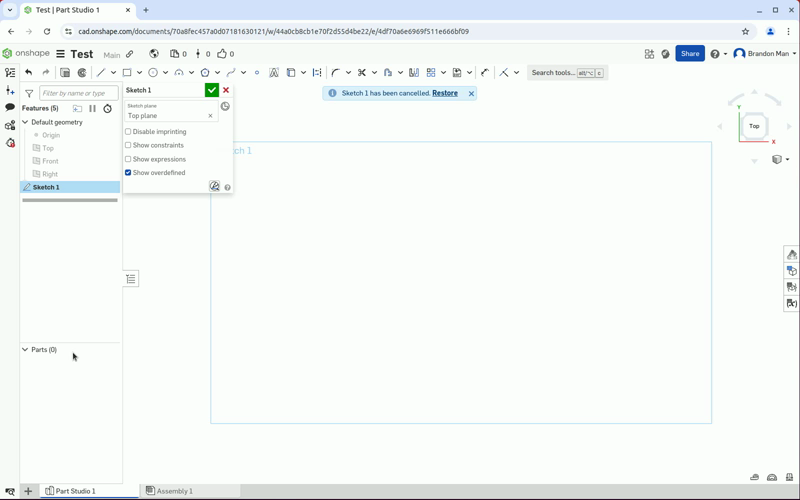
key(l)
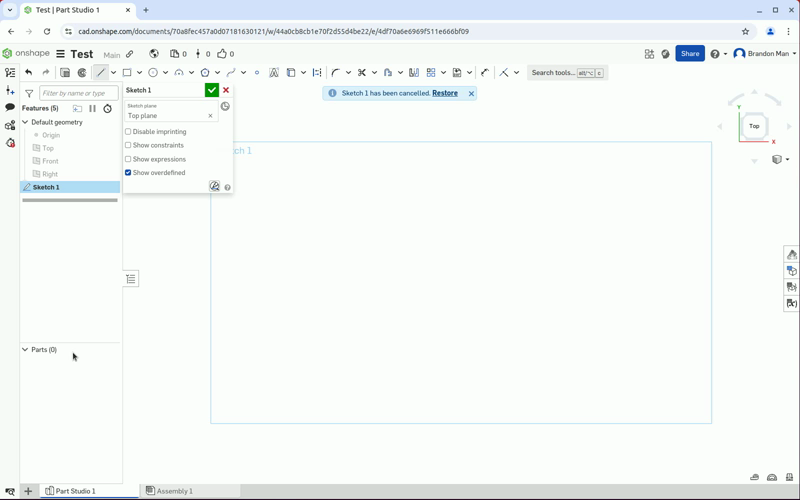
key_down(shift)
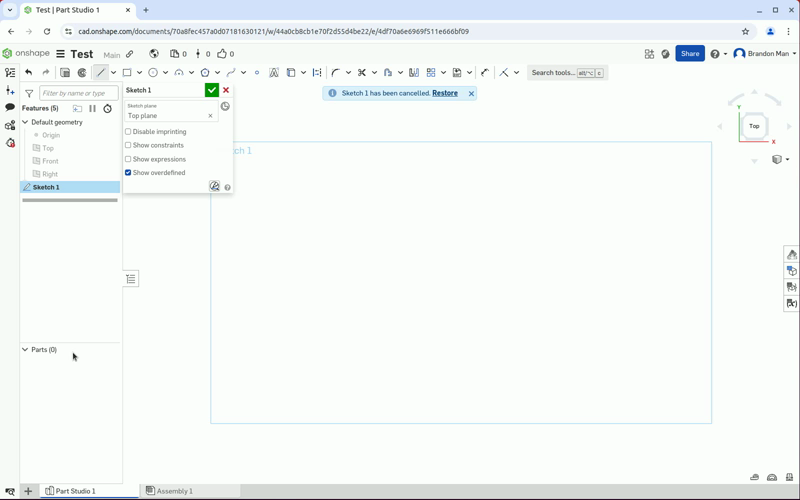
mouse_move(383, 347)
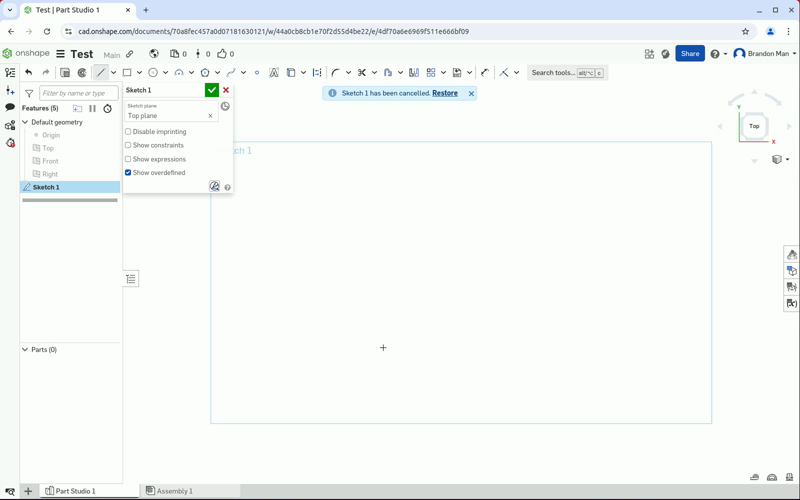
click(383, 347)
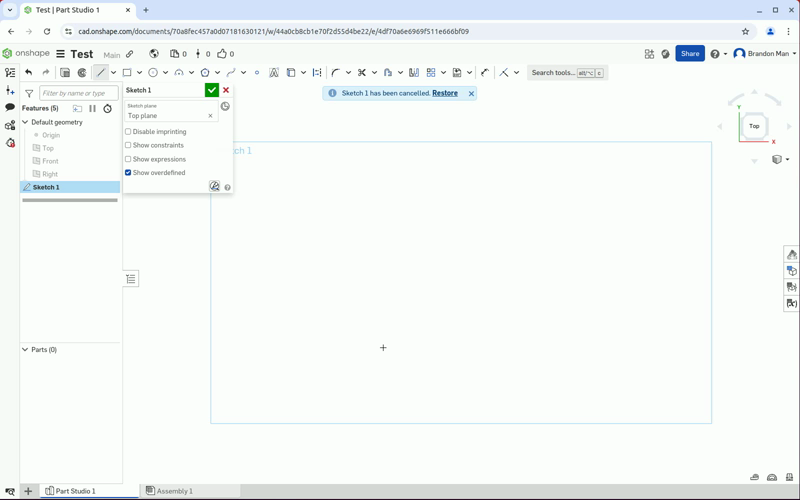
key_up(shift)
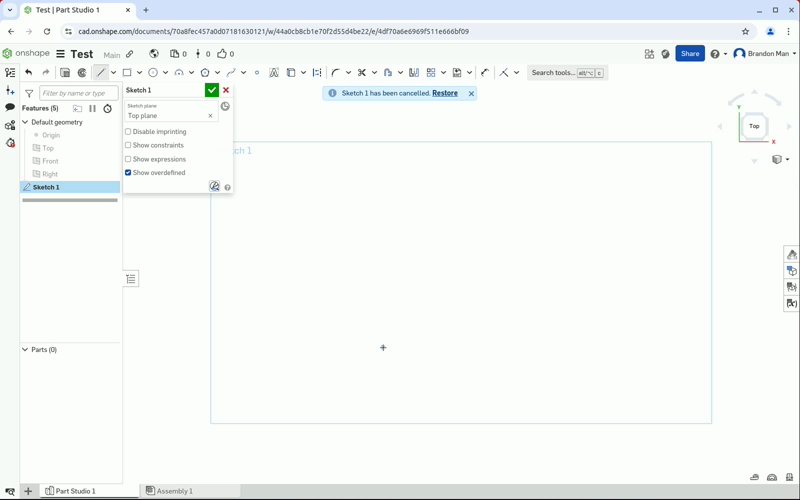
key_down(shift)
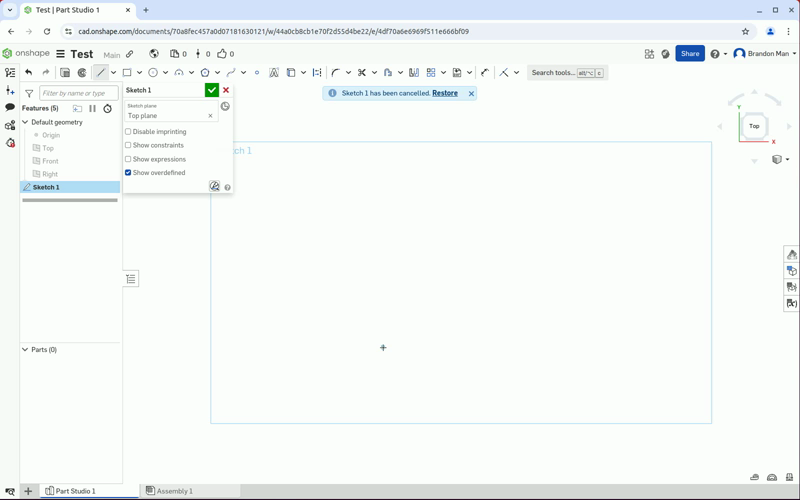
mouse_move(523, 347)
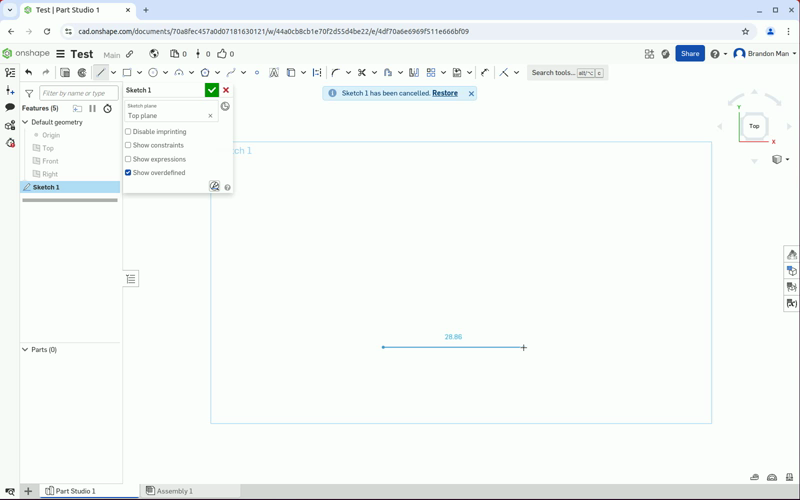
click(523, 347)
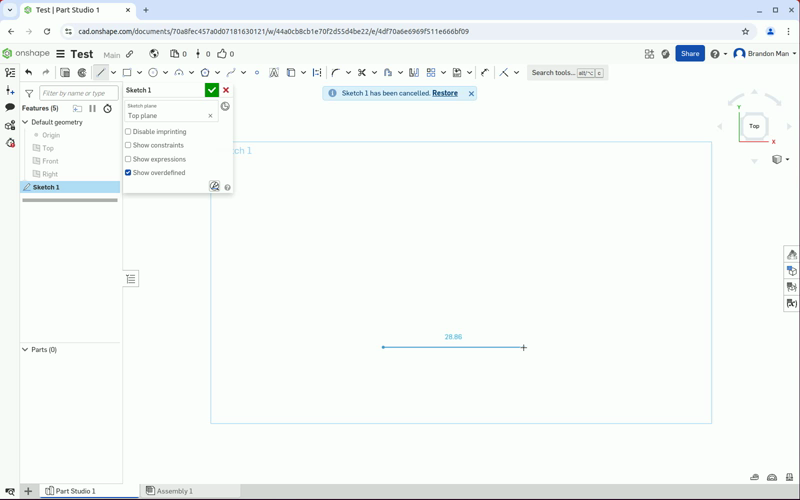
key_up(shift)
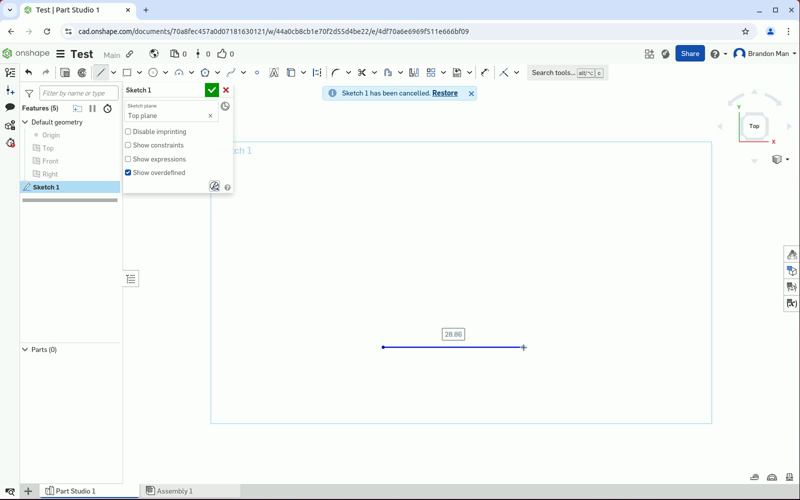
key_down(shift)
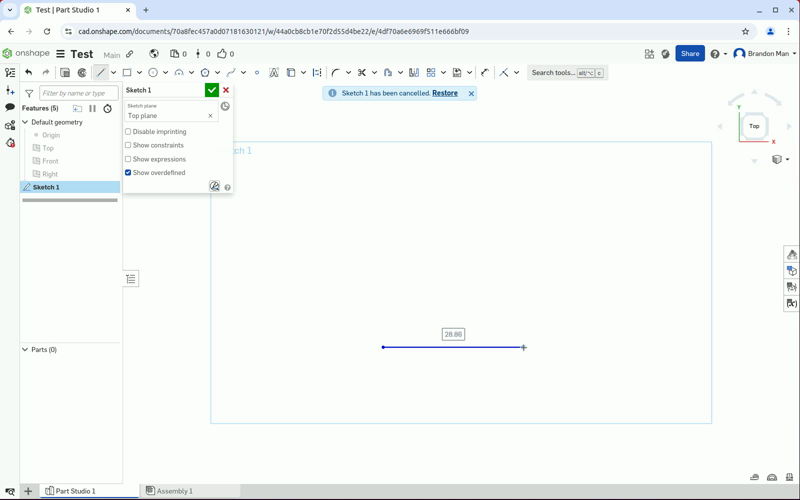
mouse_move(523, 207)
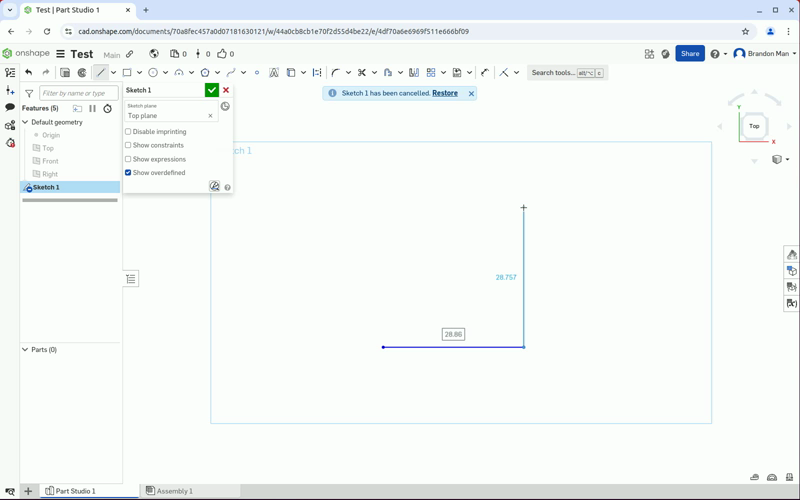
click(523, 207)
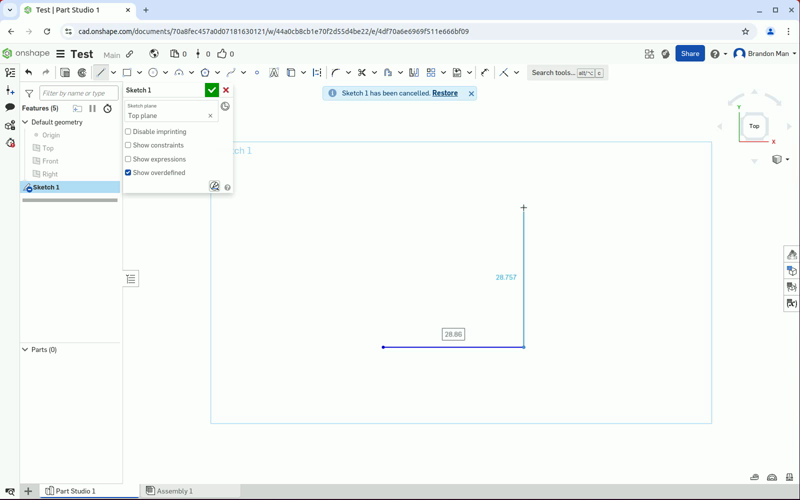
key_up(shift)
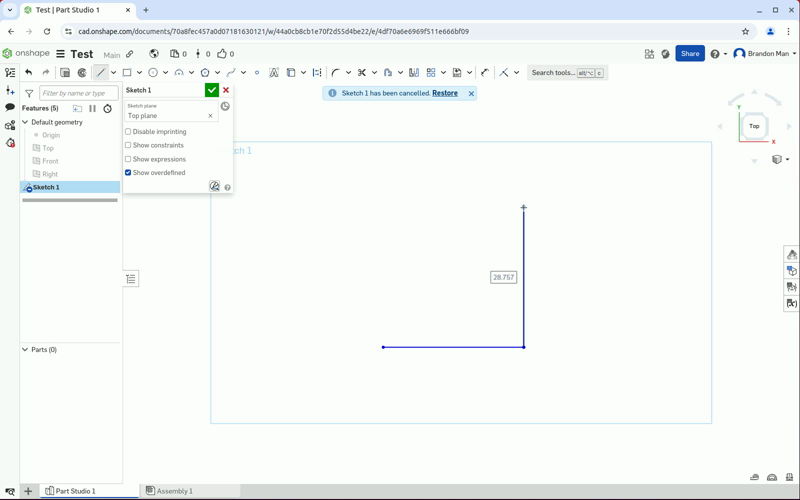
key_down(shift)
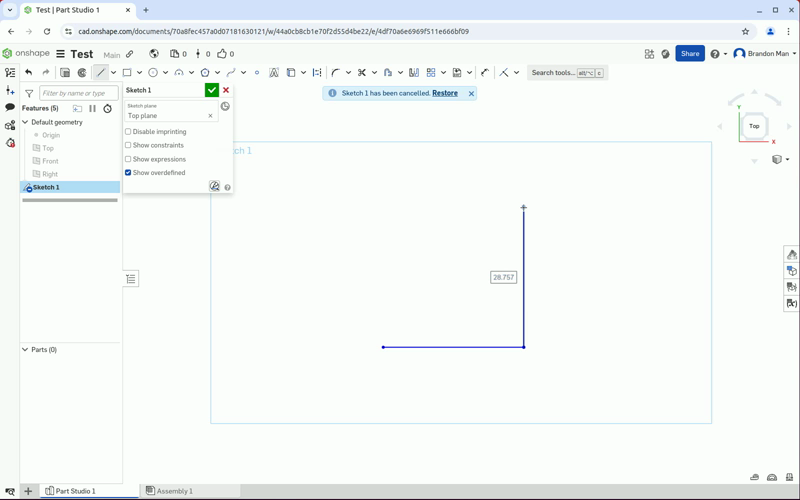
mouse_move(383, 207)
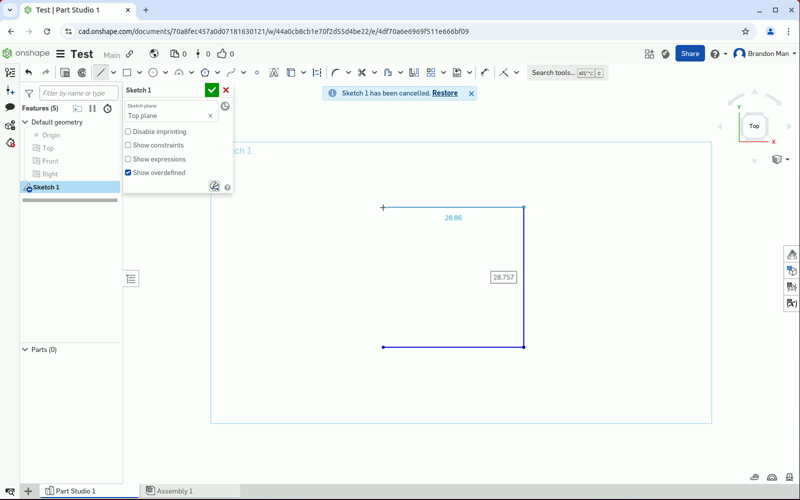
click(383, 207)
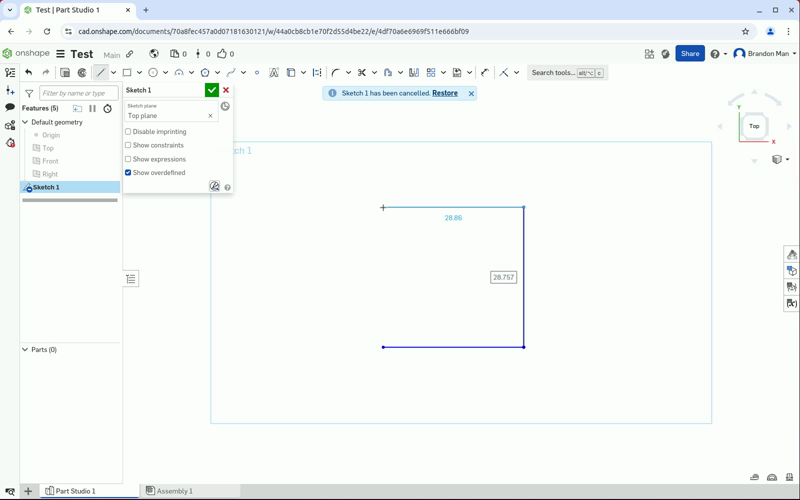
key_up(shift)
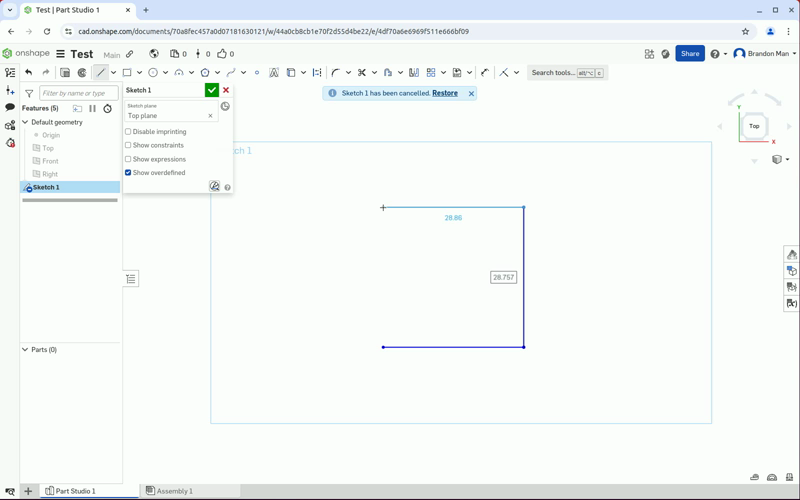
key_down(shift)
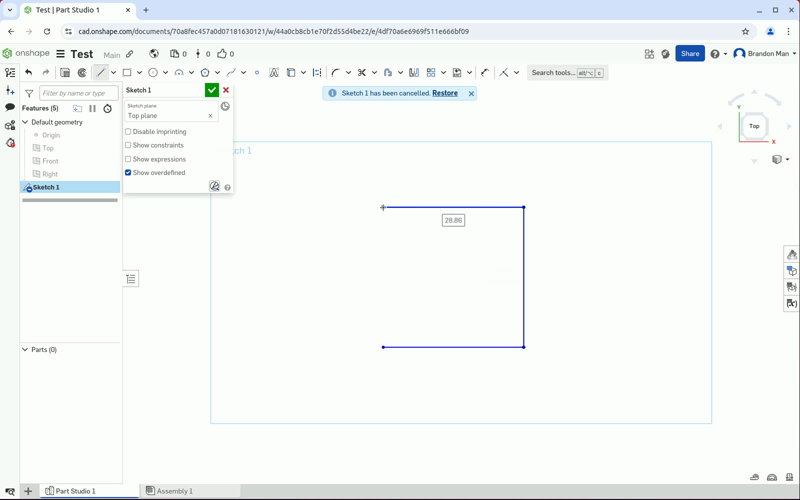
mouse_move(383, 347)
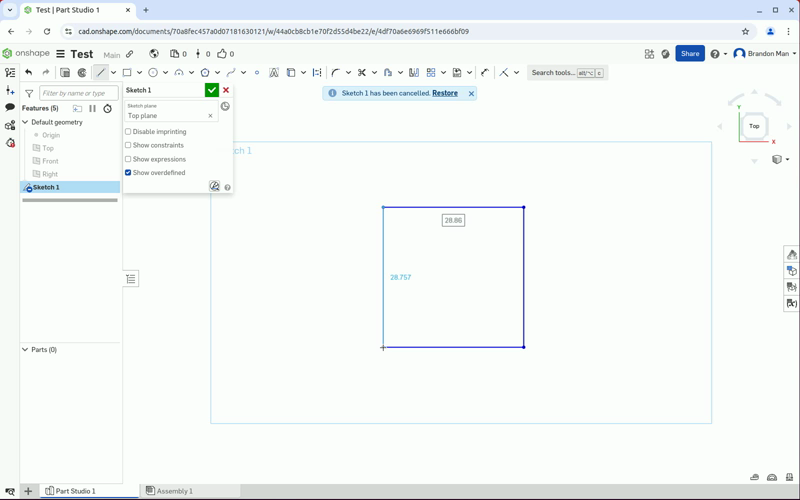
key_up(shift)
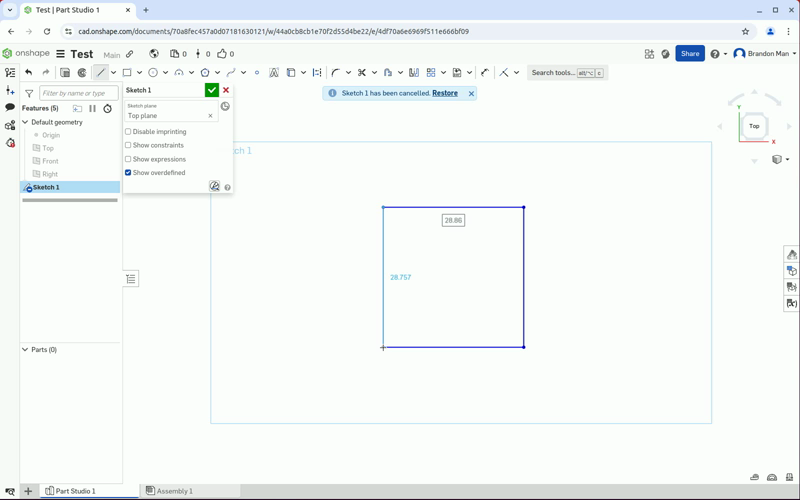
click(383, 347)
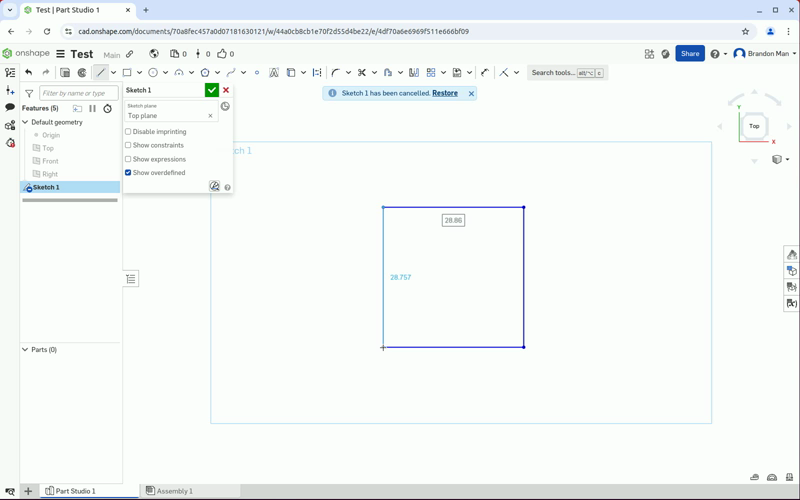
key(esc)
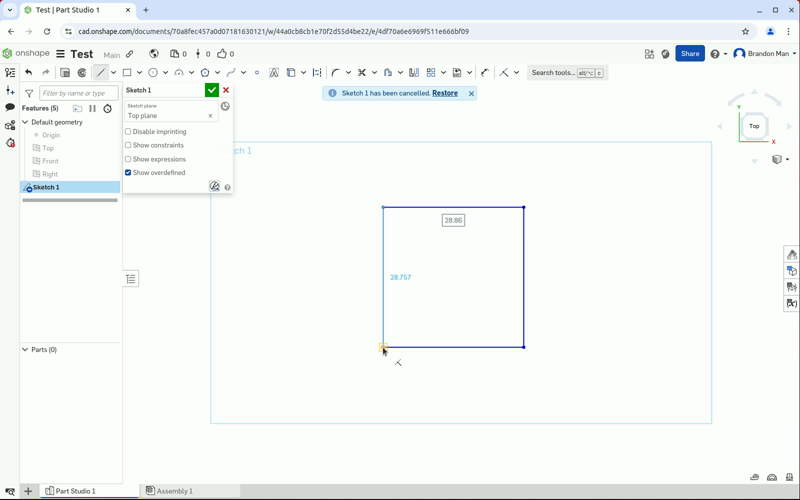
mouse_move(461, 327)
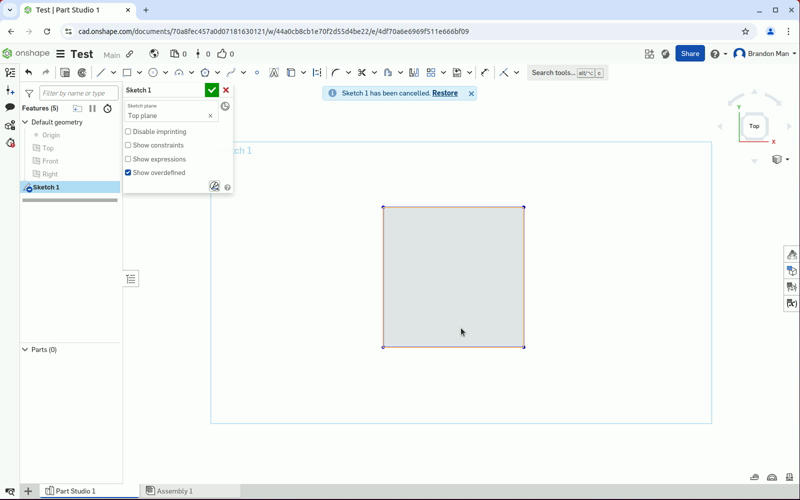
click(461, 327)
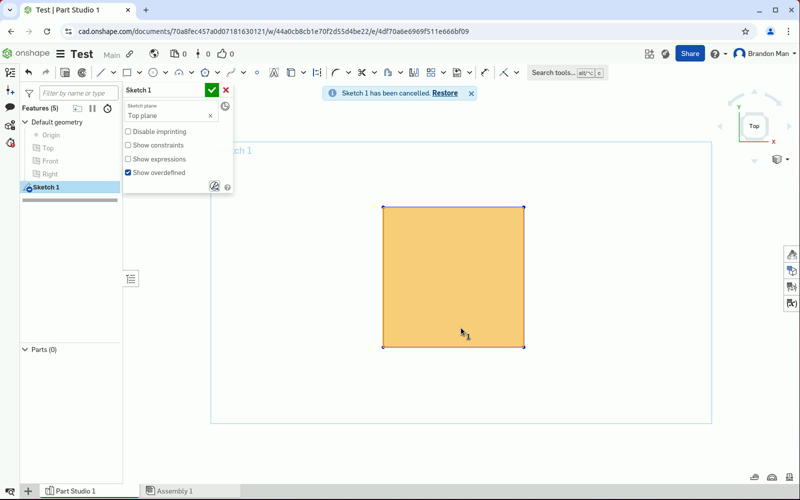
mouse_move(73, 352)
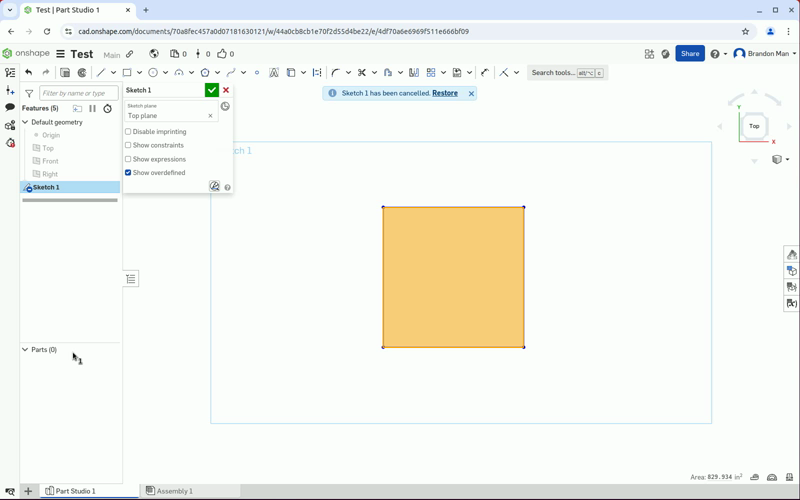
key(shift+y)
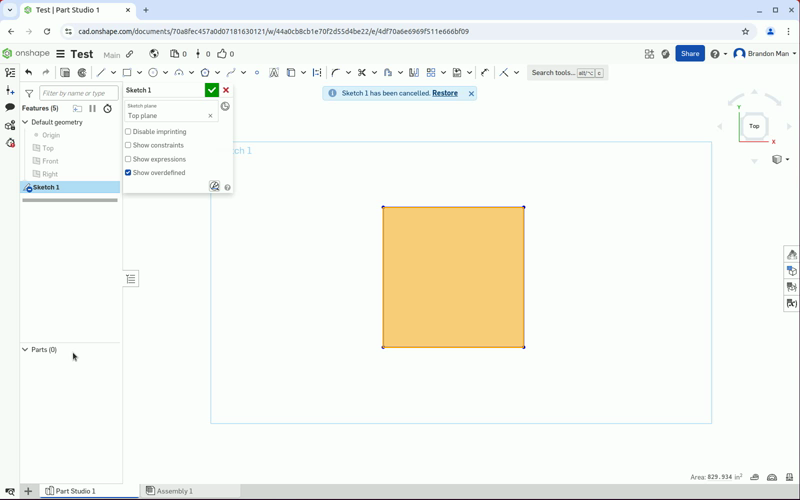
key(shift+e)
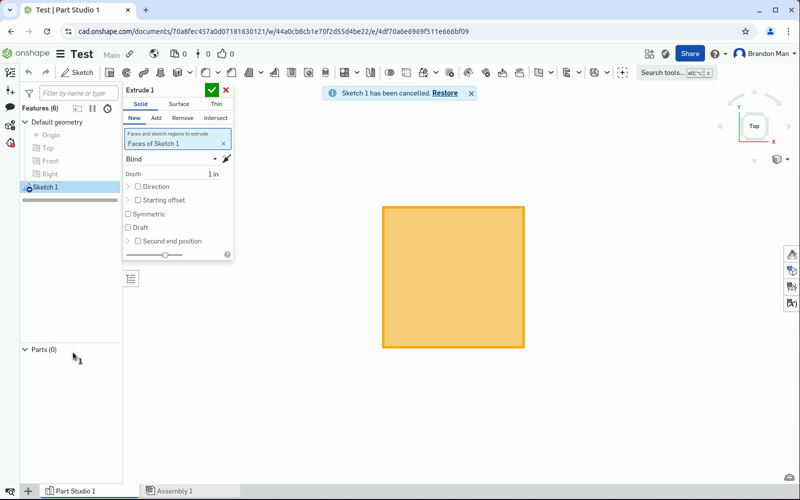
mouse_move(143, 106)
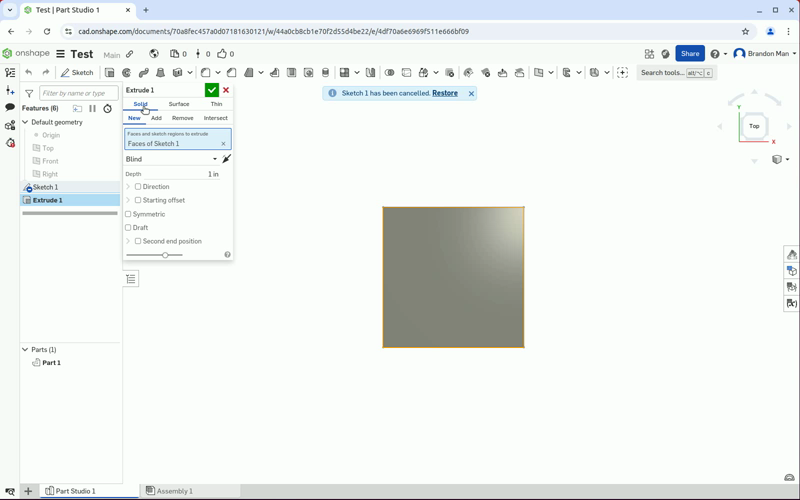
click(143, 106)
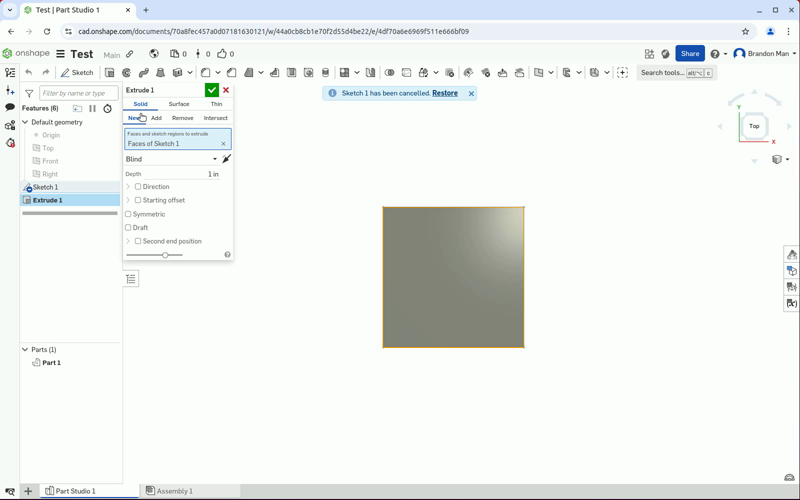
mouse_move(137, 120)
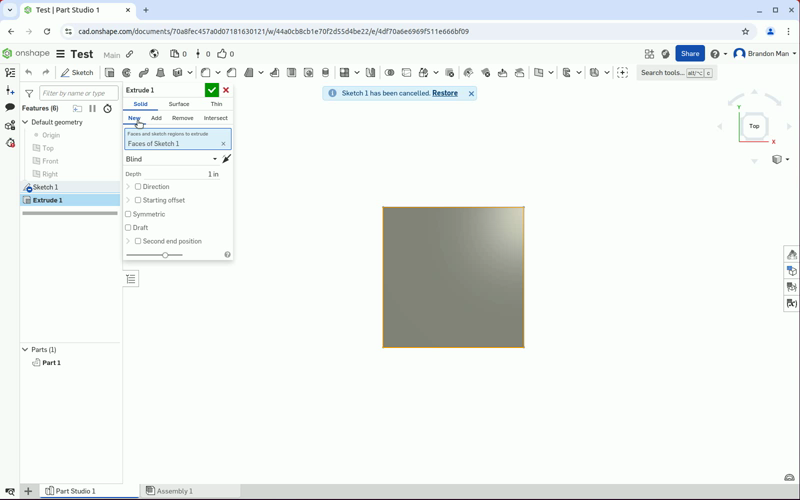
click(137, 120)
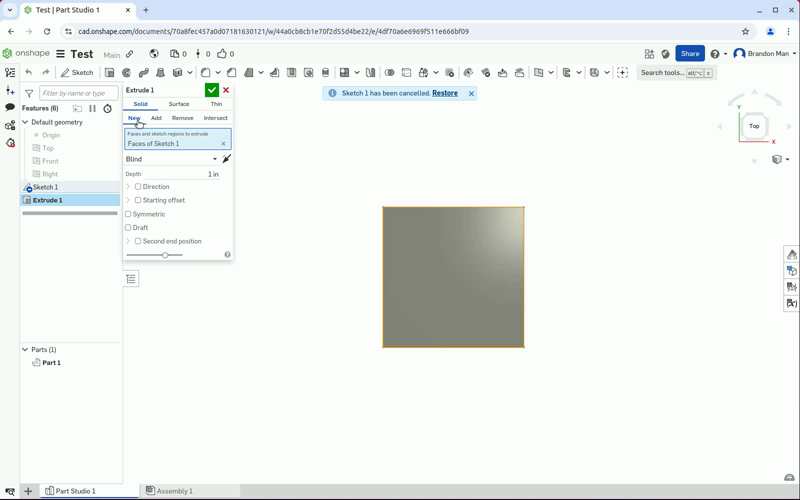
key(tab, 4)
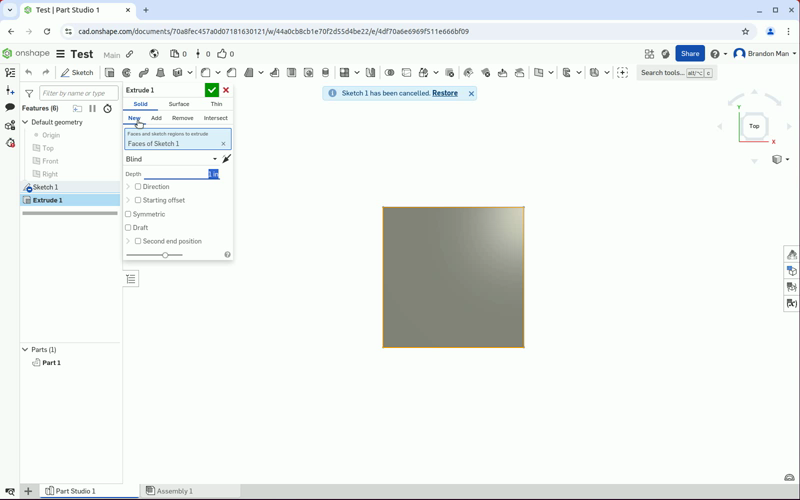
text(23.108)
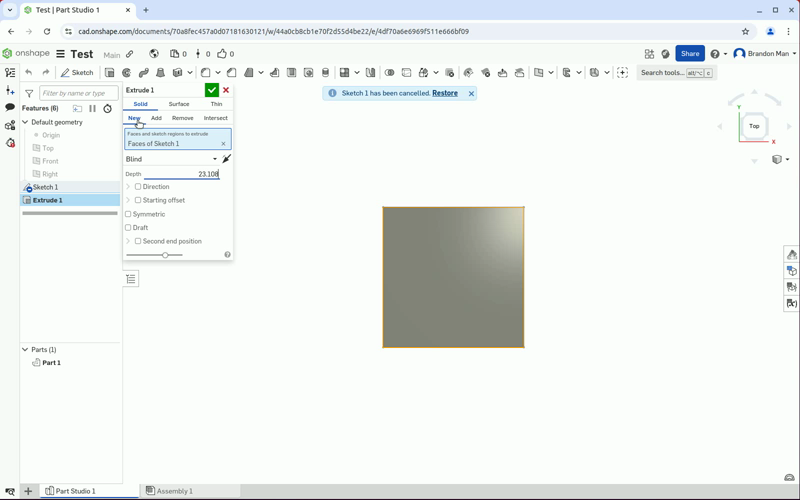
key(enter)
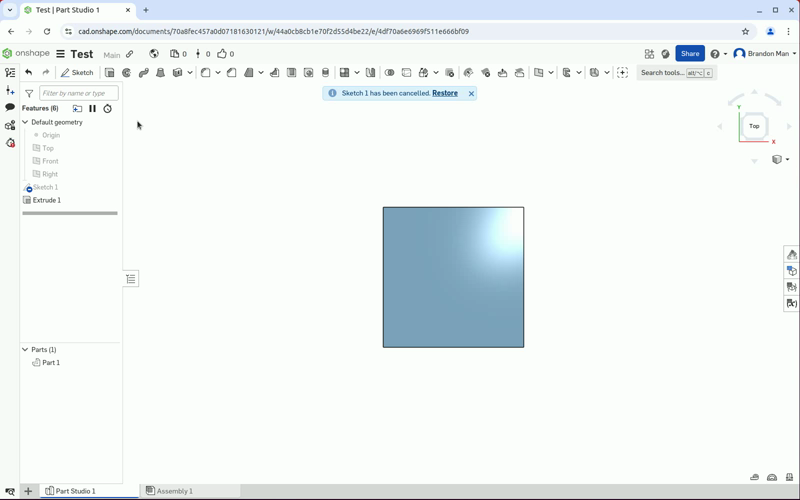
key(shift+h)
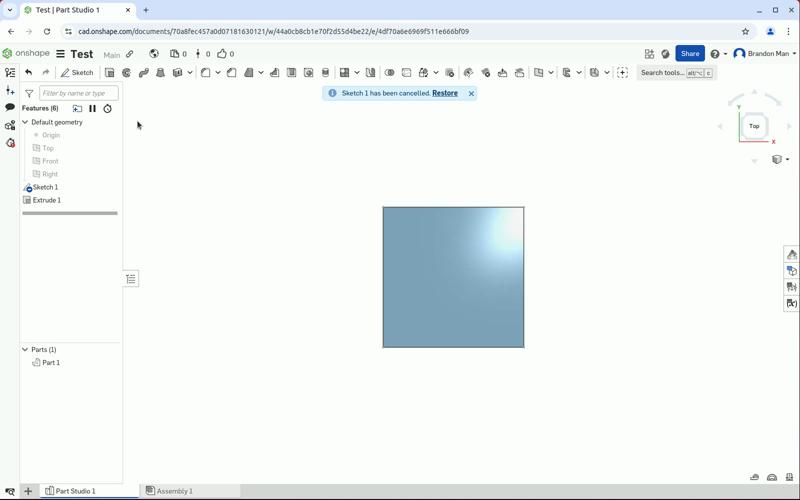
key(shift+h)
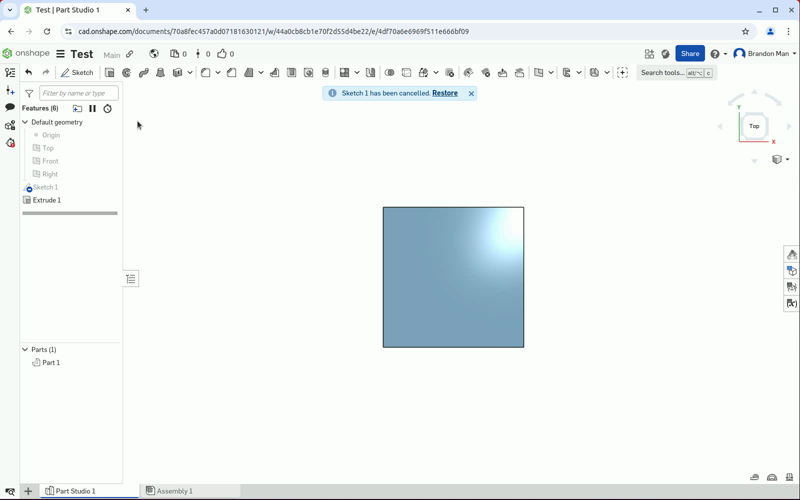
mouse_move(73, 189)
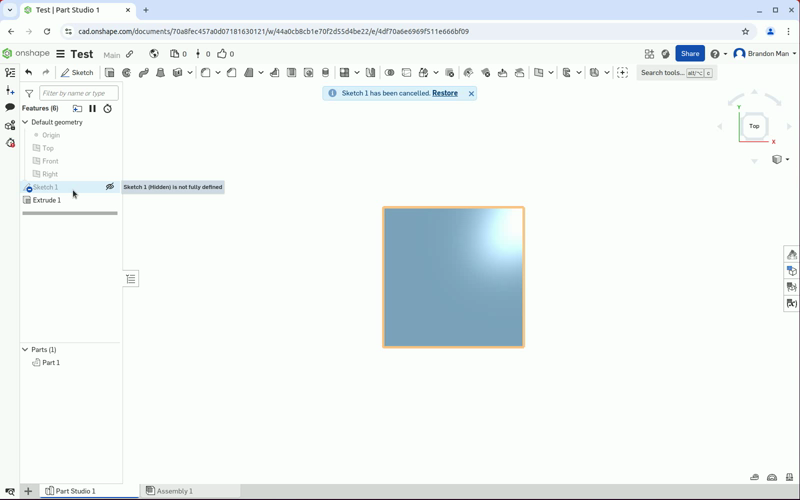
click(73, 189)
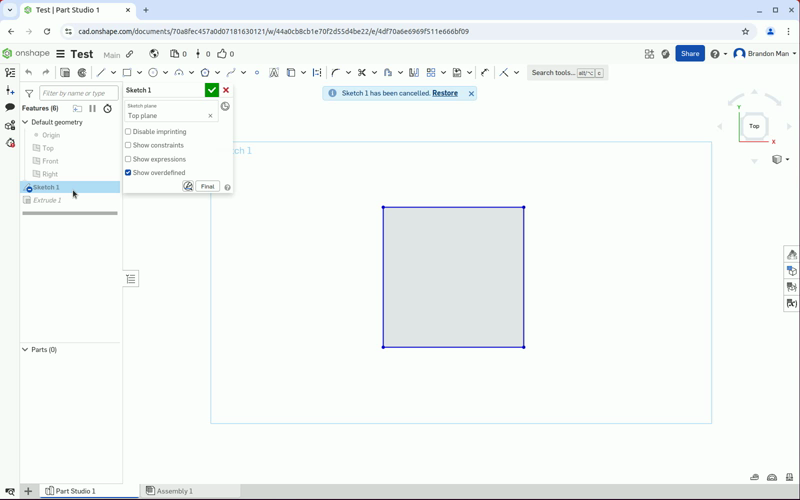
mouse_move(229, 92)
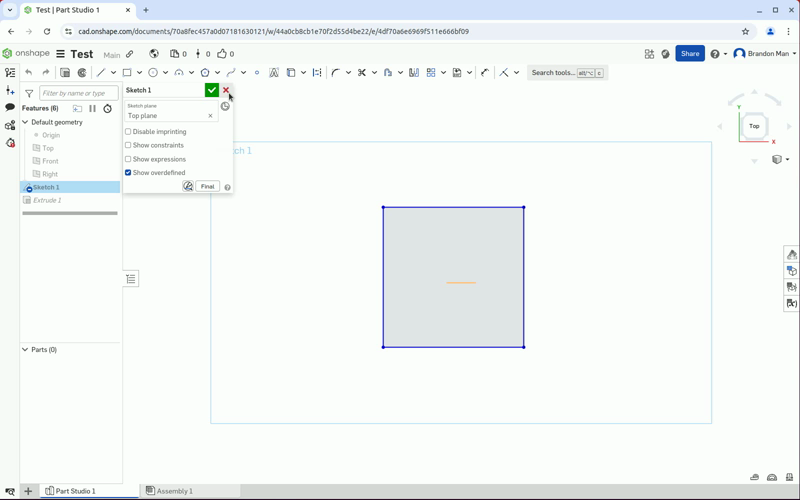
click(229, 92)
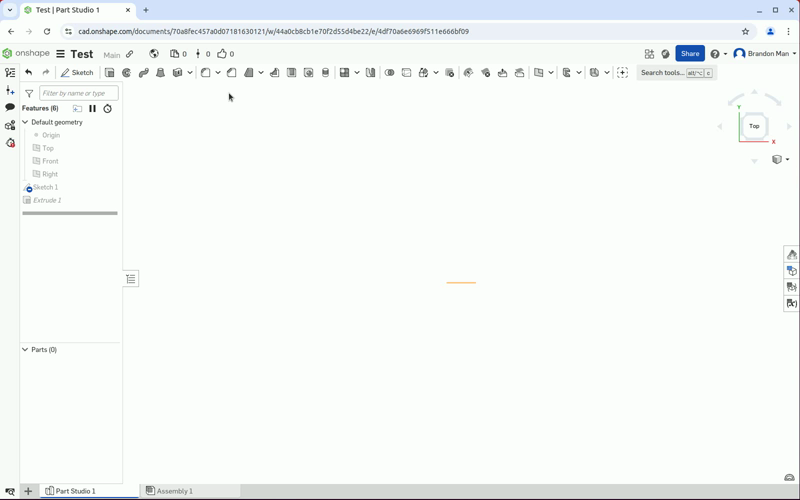
mouse_move(541, 75)
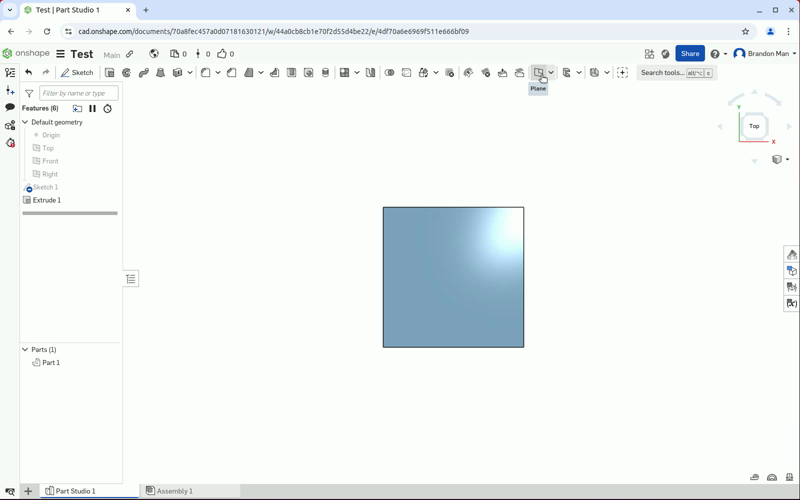
click(541, 75)
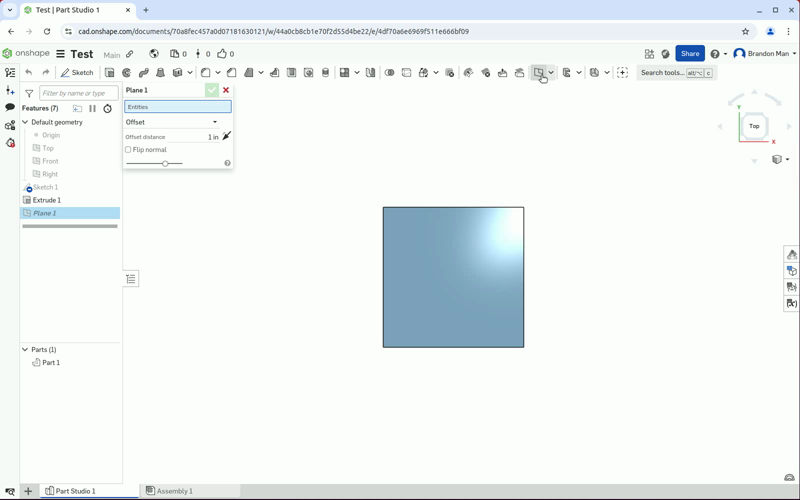
mouse_move(73, 150)
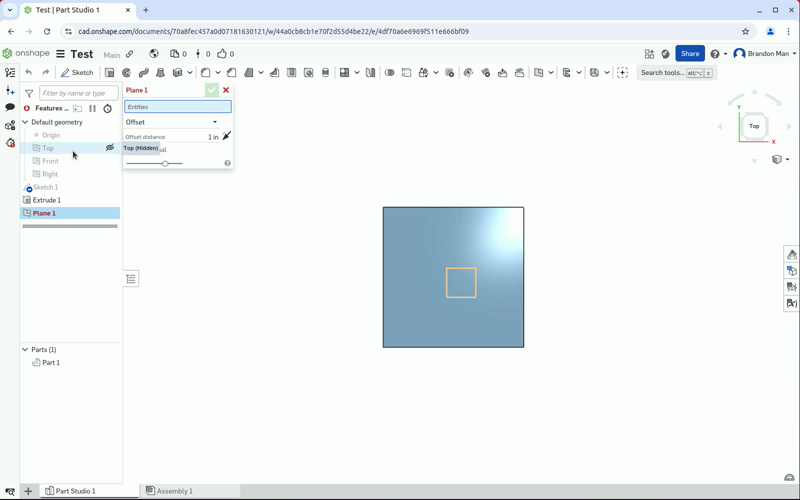
click(73, 150)
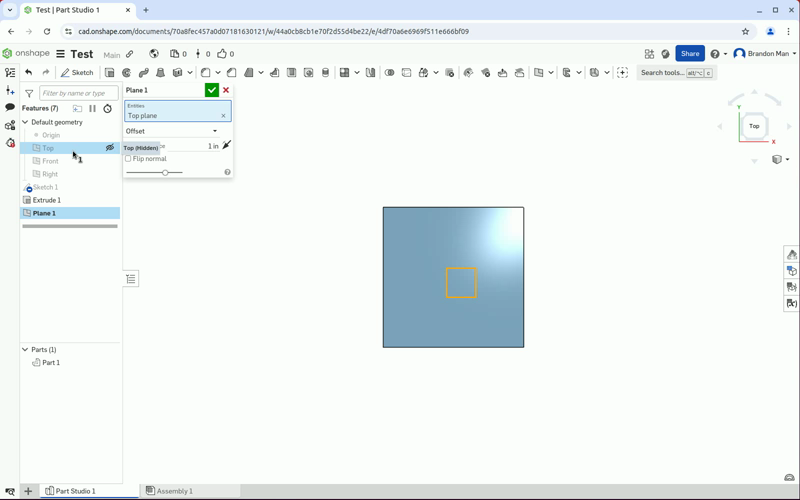
key(tab, 2)
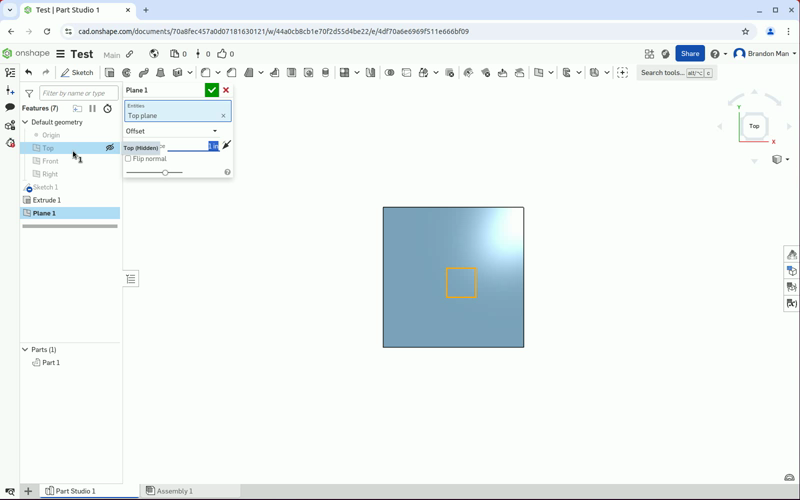
text(23.108)
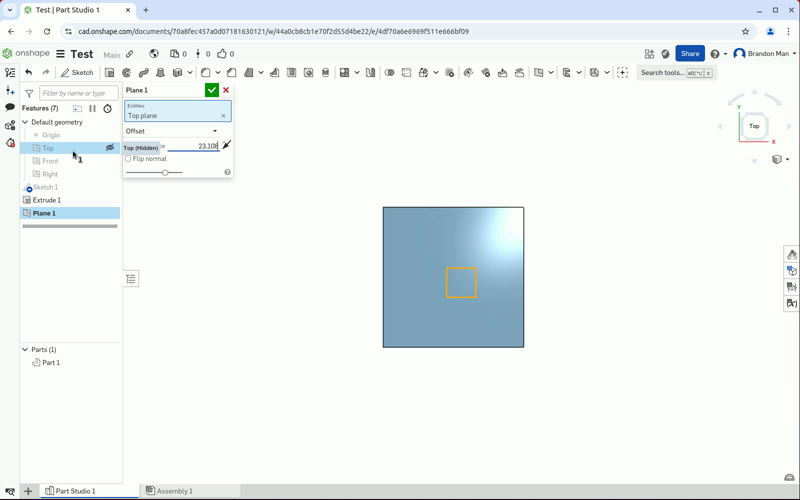
key(enter, 2)
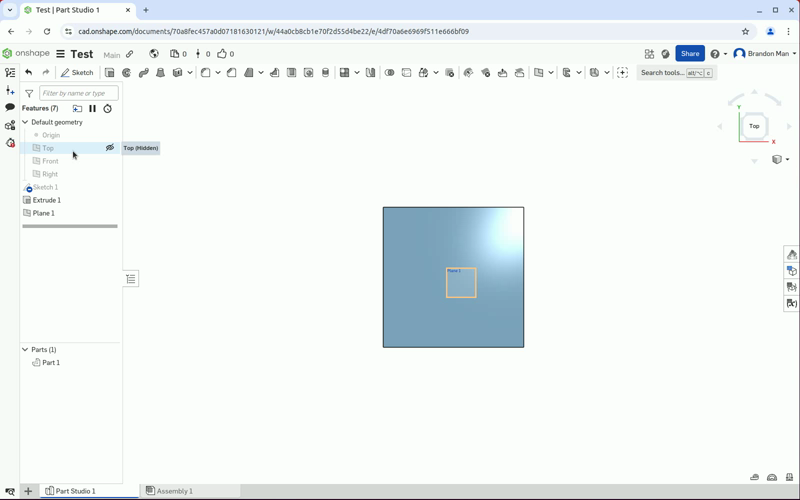
key(shift+s)
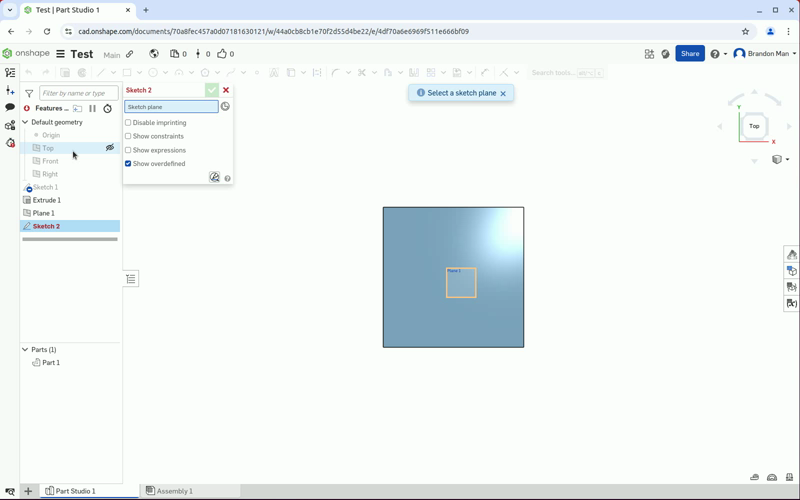
mouse_move(73, 215)
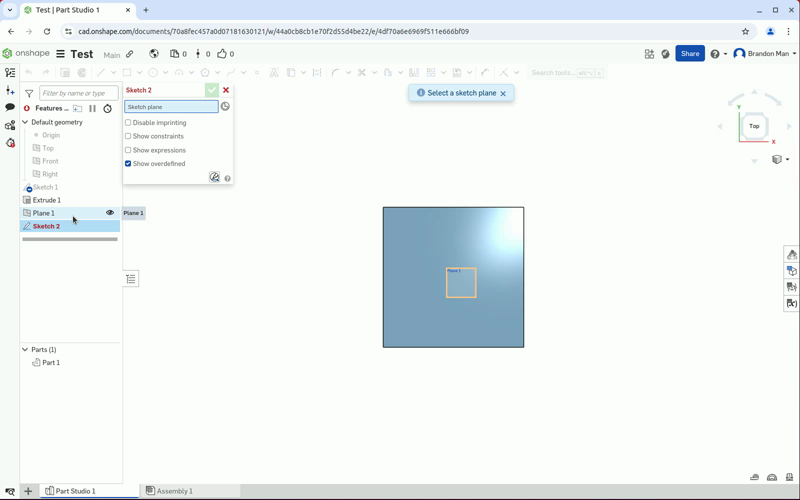
click(73, 215)
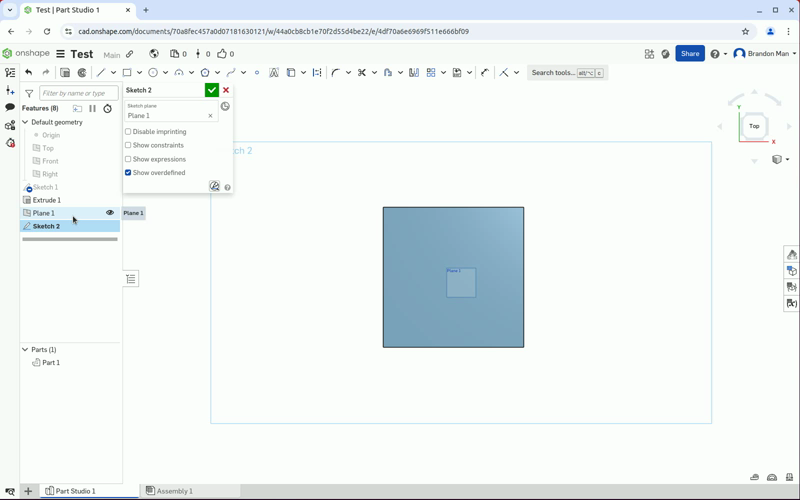
mouse_move(73, 352)
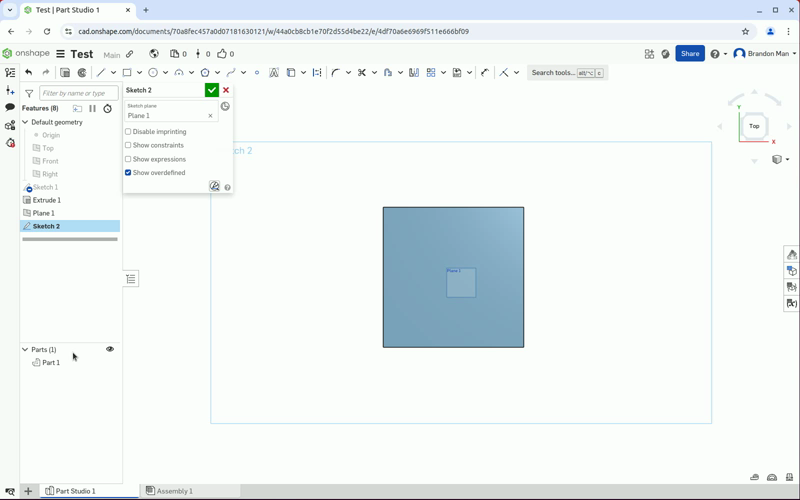
key(y)
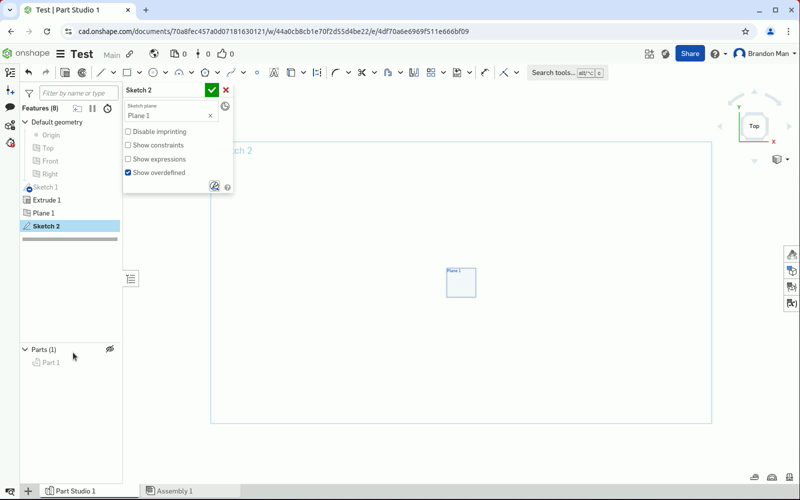
key(l)
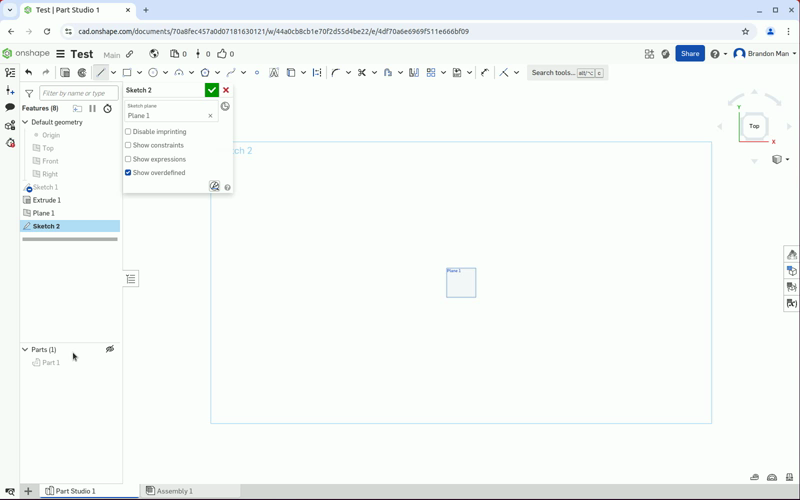
key_down(shift)
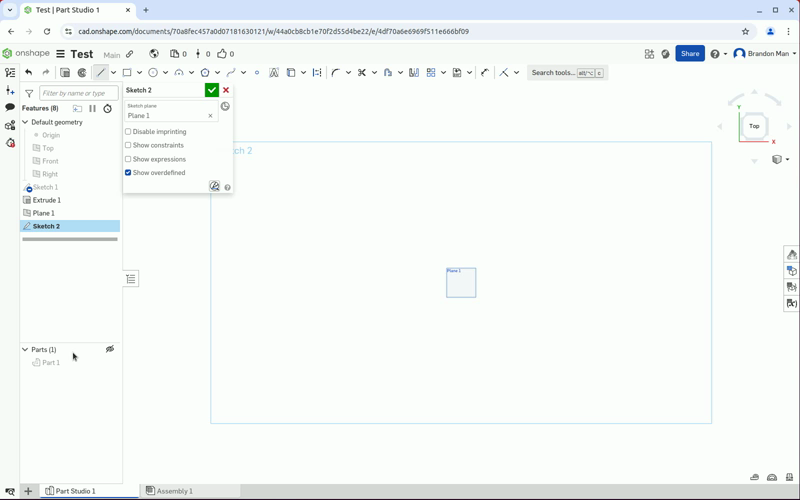
mouse_move(411, 347)
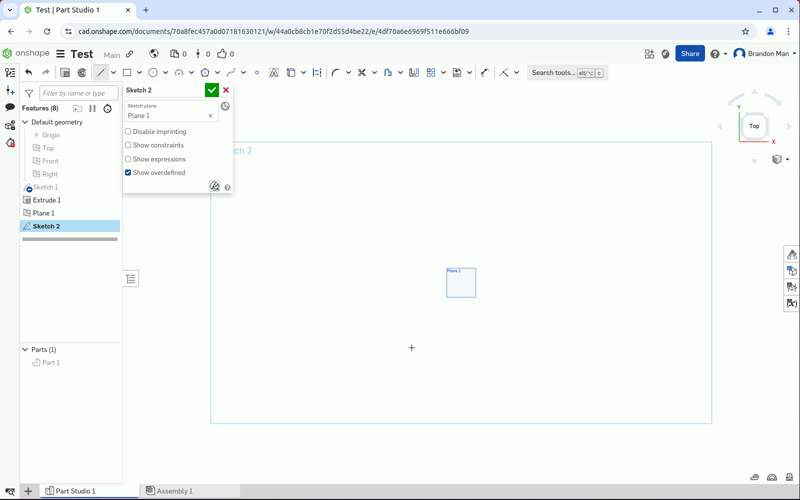
click(411, 347)
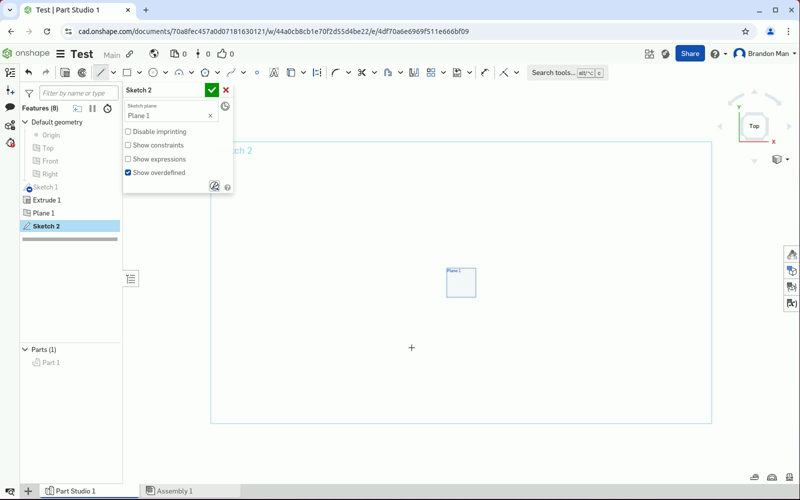
key_up(shift)
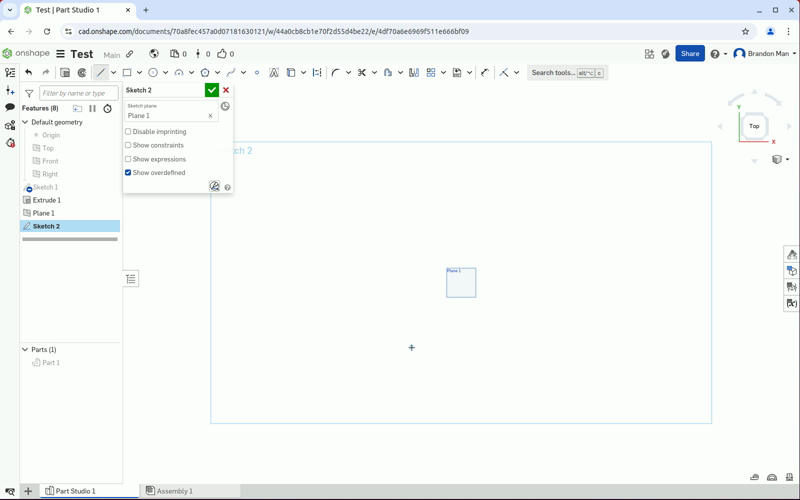
key_down(shift)
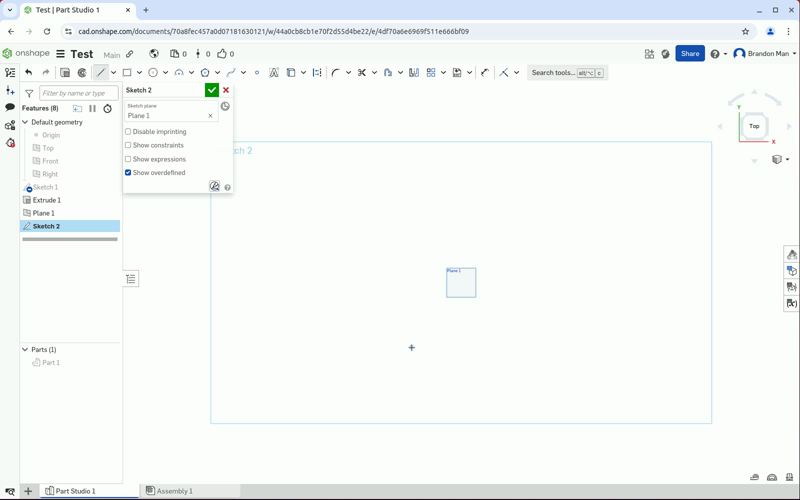
mouse_move(441, 347)
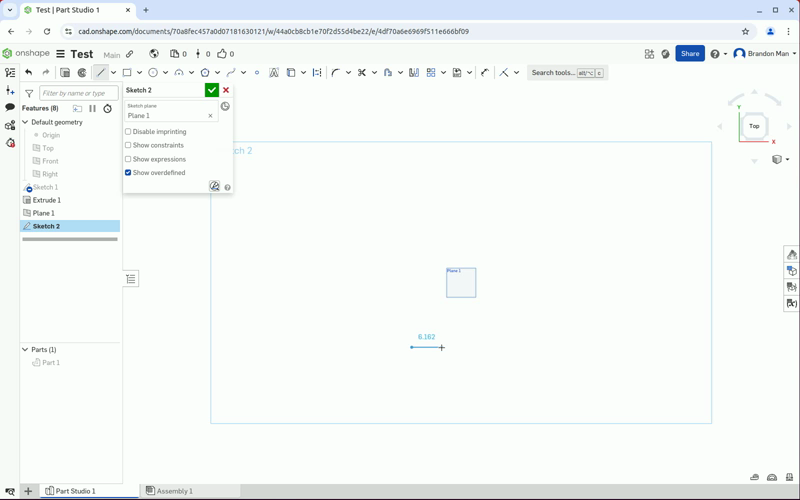
mouse_move(440, 347)
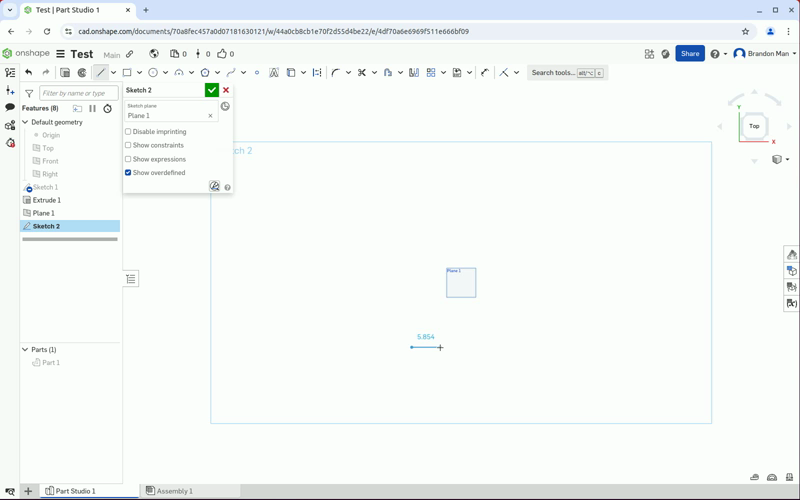
click(440, 347)
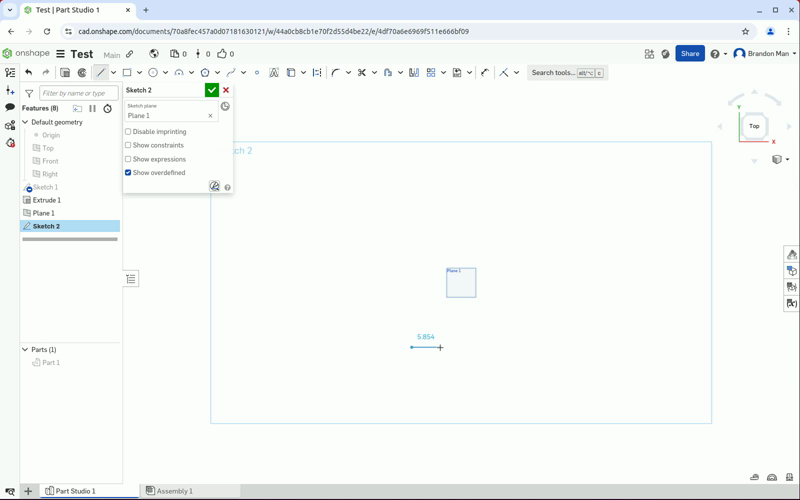
key_up(shift)
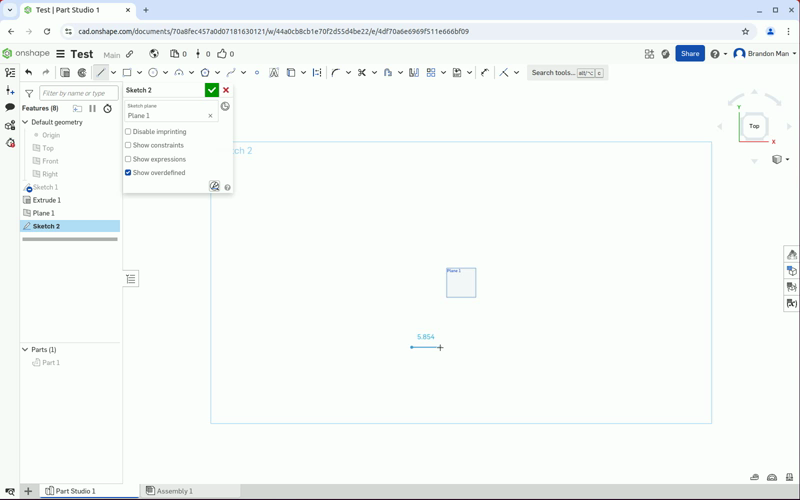
key_down(shift)
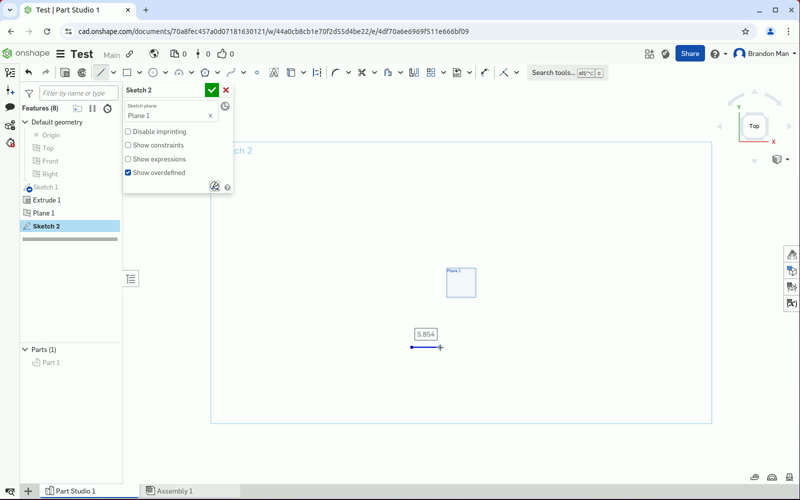
mouse_move(440, 234)
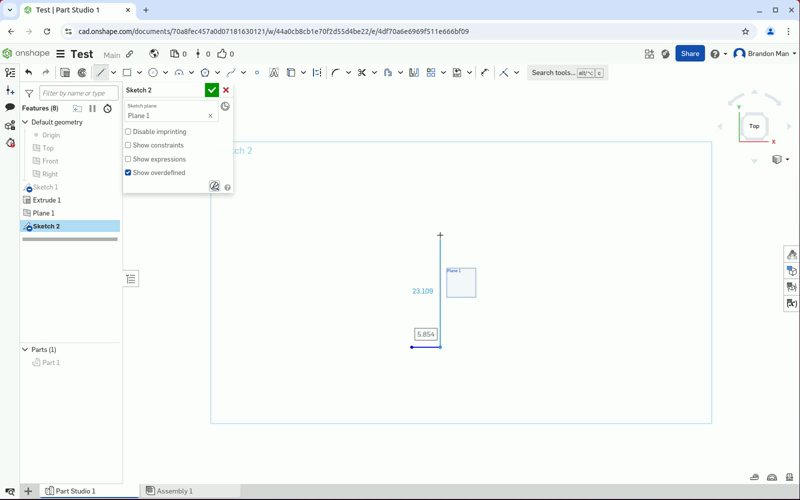
click(440, 234)
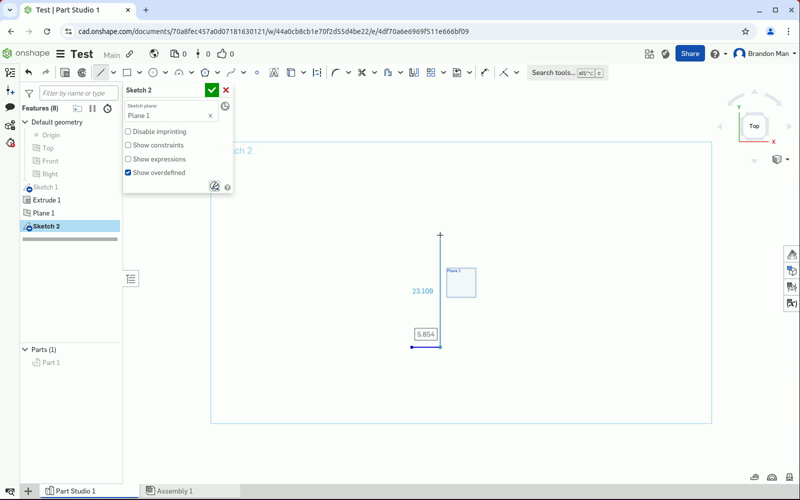
key_up(shift)
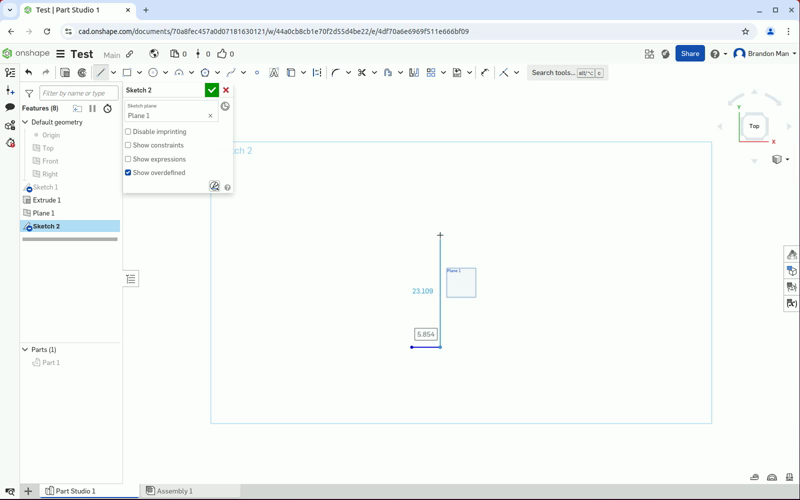
key_down(shift)
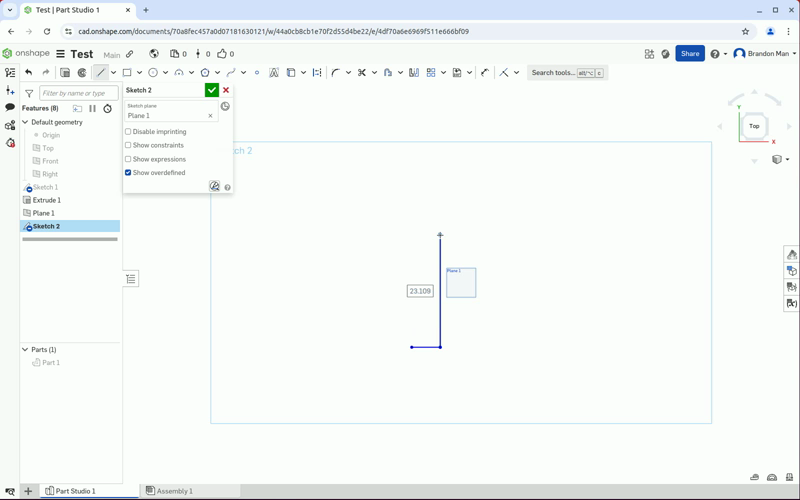
mouse_move(470, 234)
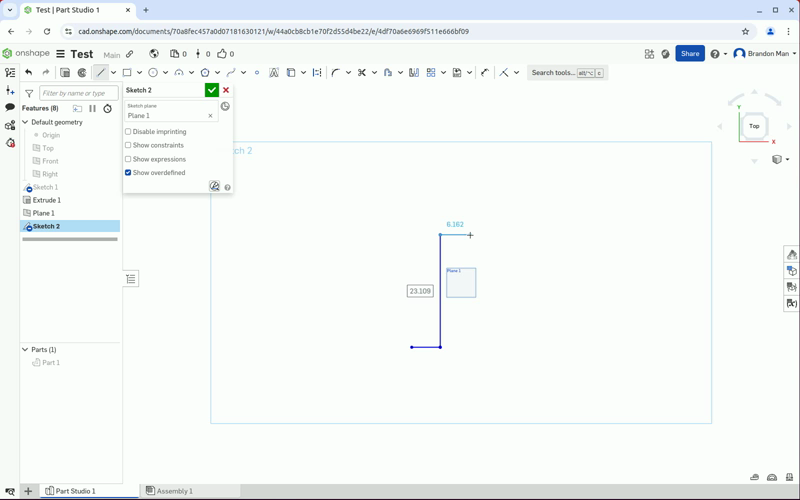
mouse_move(411, 234)
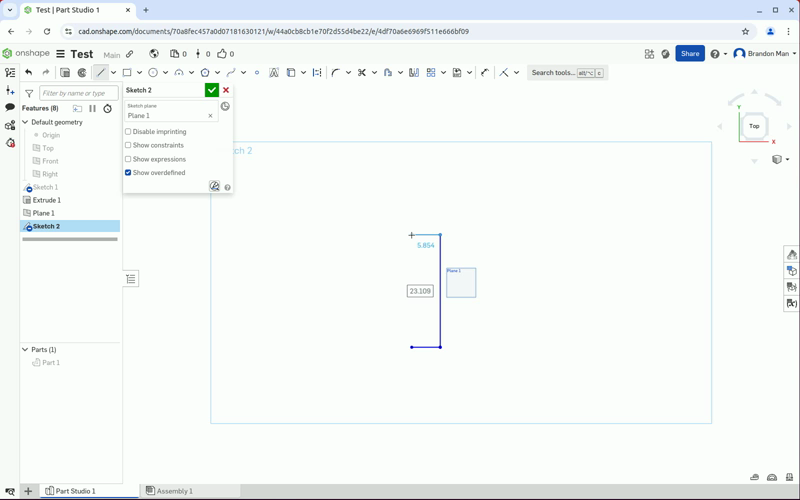
click(411, 234)
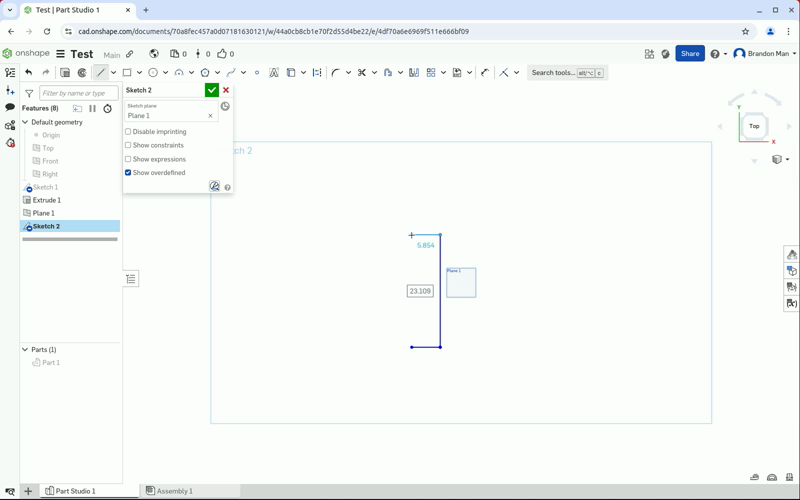
key_up(shift)
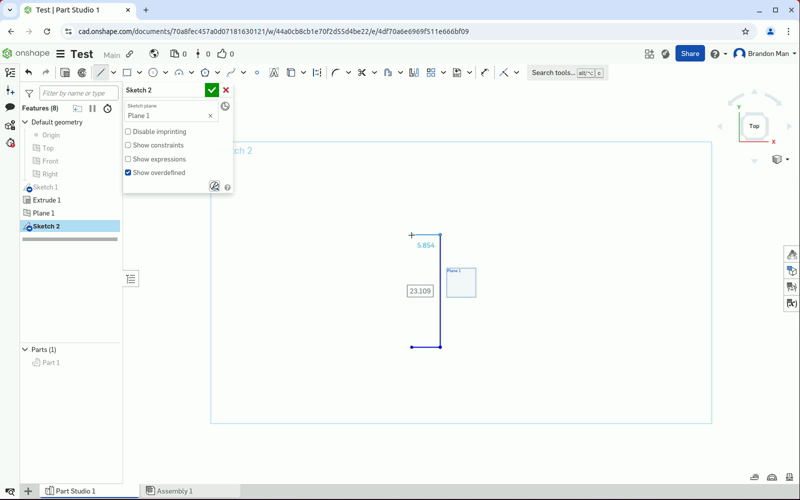
key_down(shift)
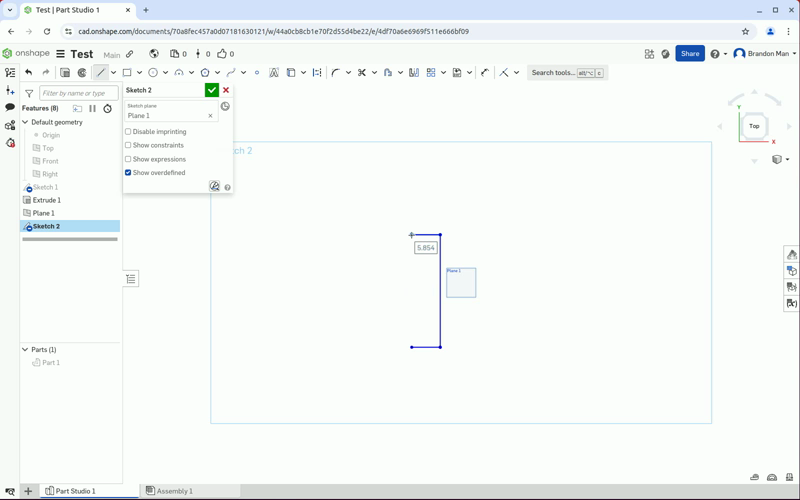
mouse_move(411, 347)
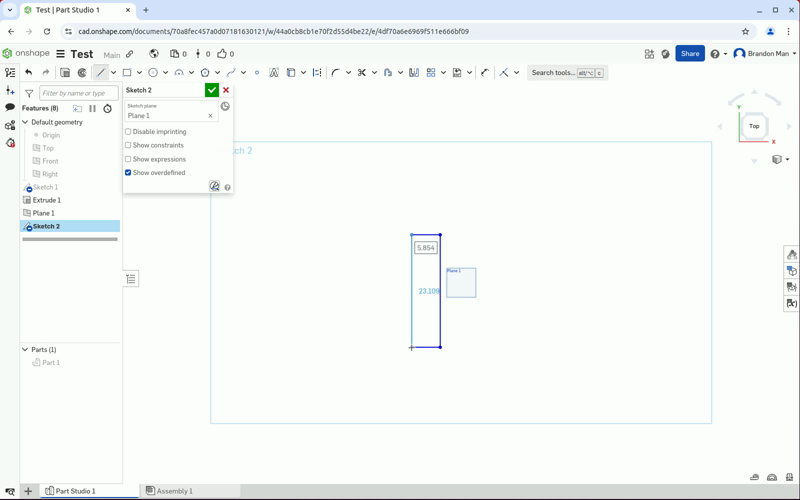
key_up(shift)
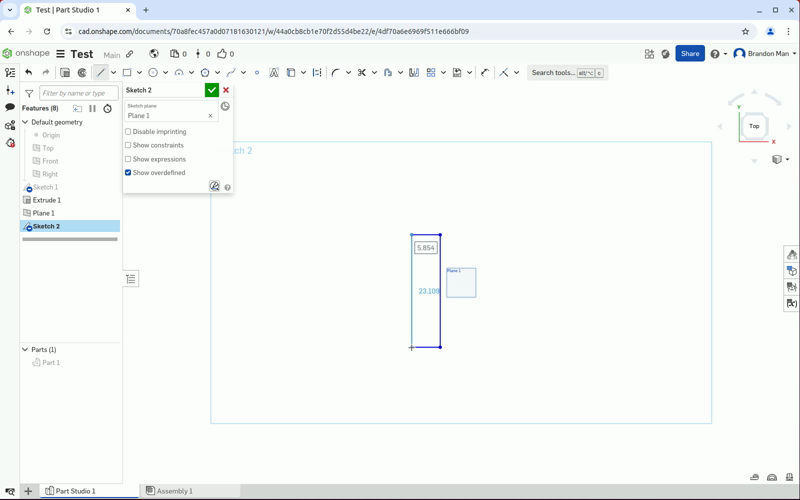
click(411, 347)
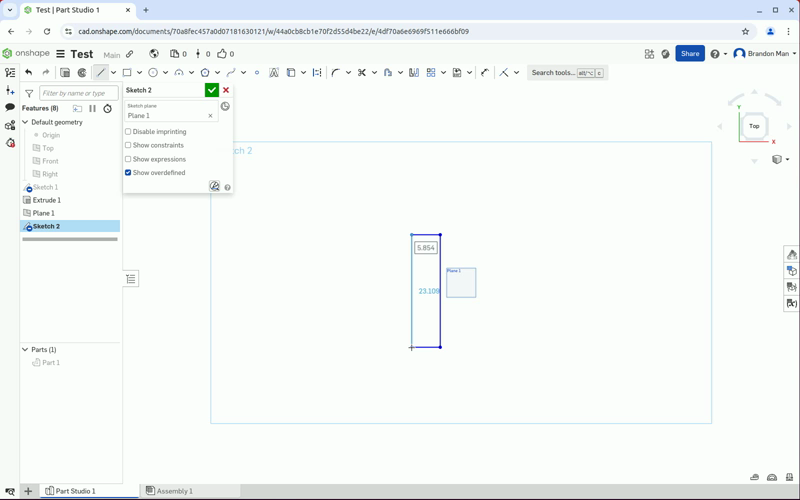
key(esc)
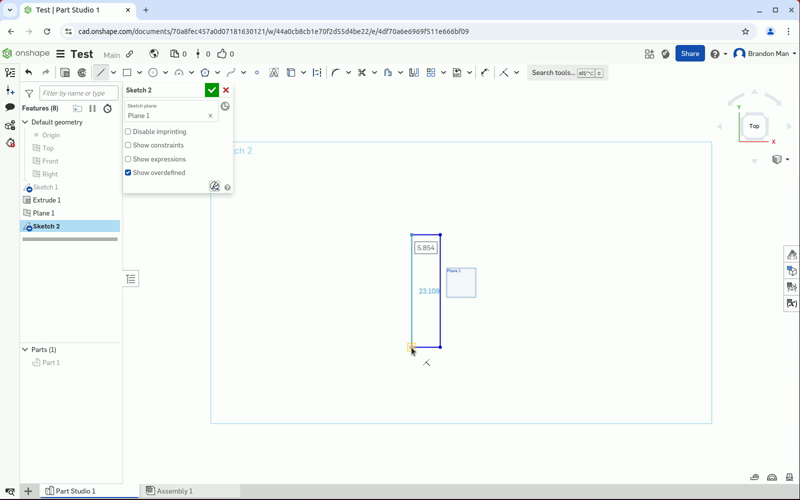
mouse_move(426, 310)
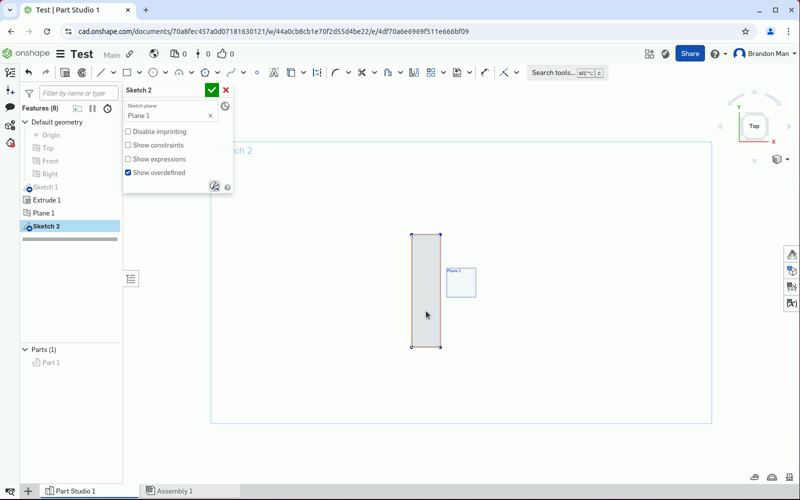
click(426, 310)
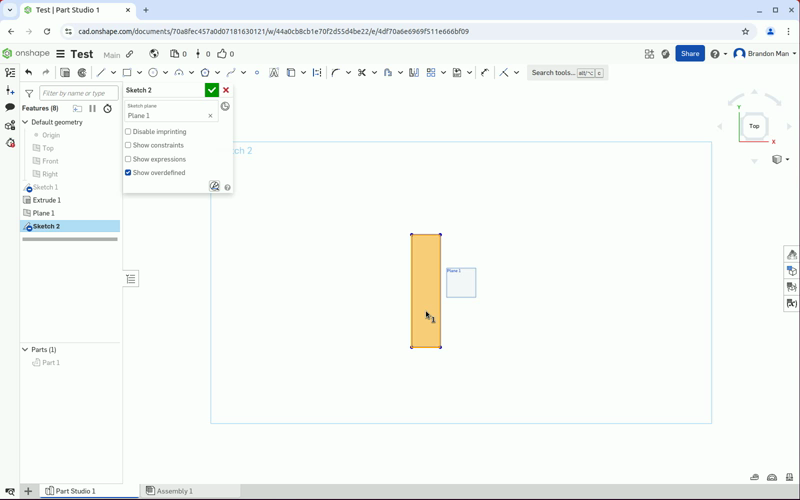
mouse_move(73, 352)
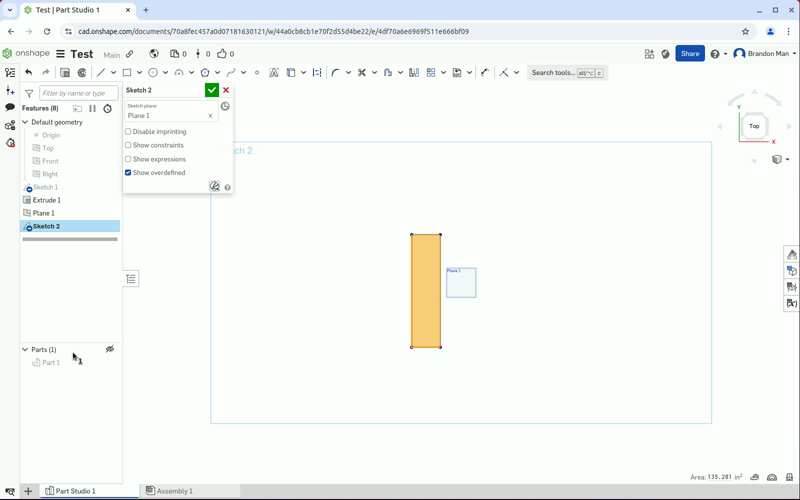
key(shift+y)
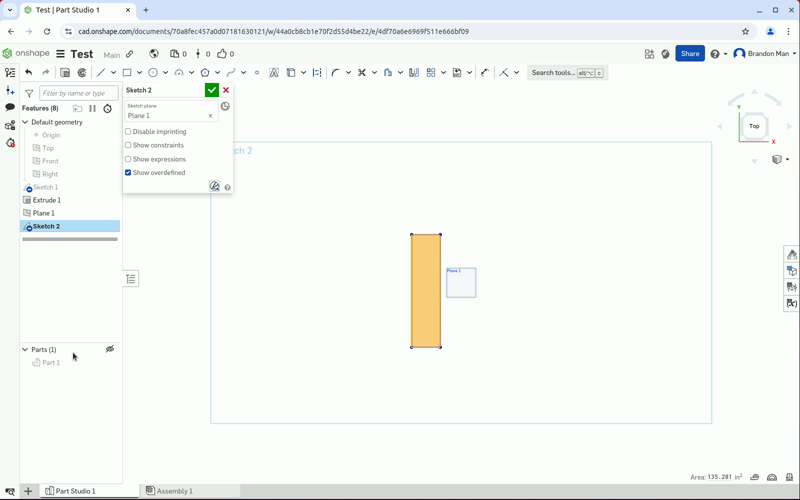
key(shift+e)
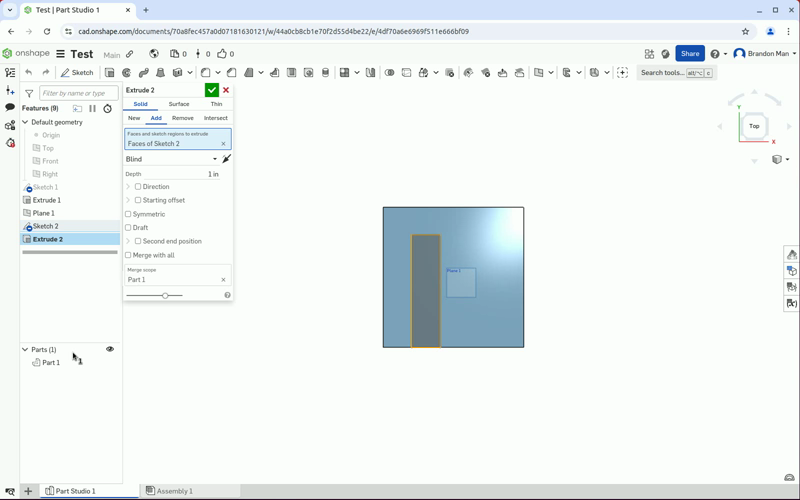
mouse_move(143, 106)
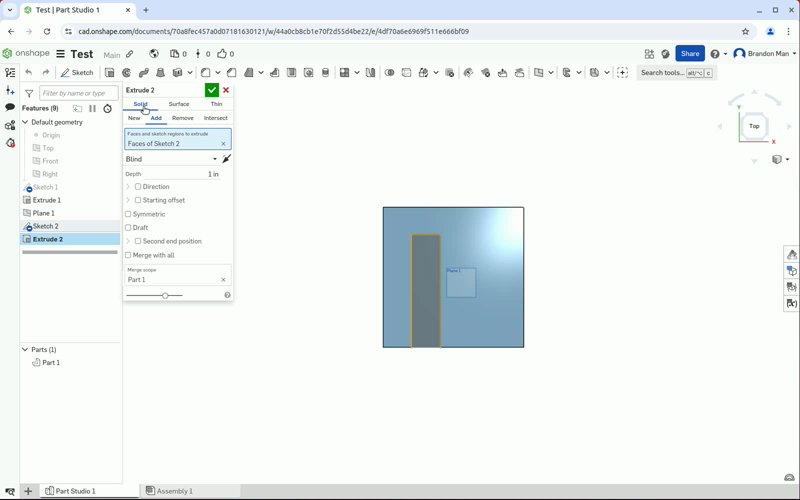
click(143, 106)
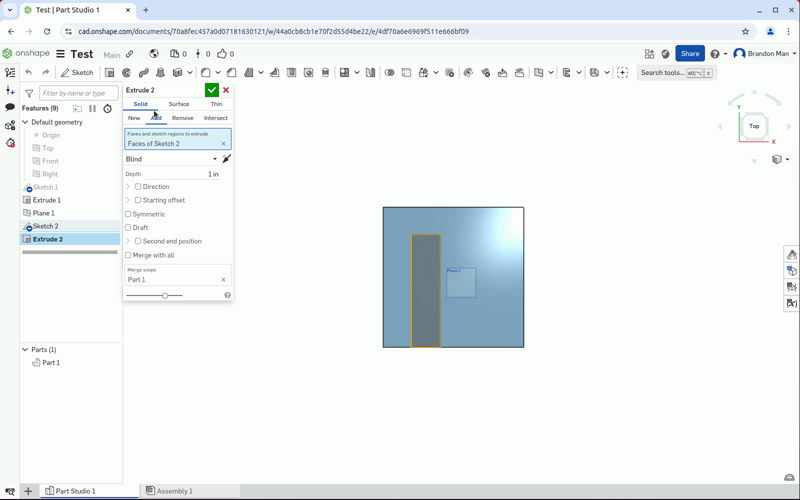
mouse_move(186, 120)
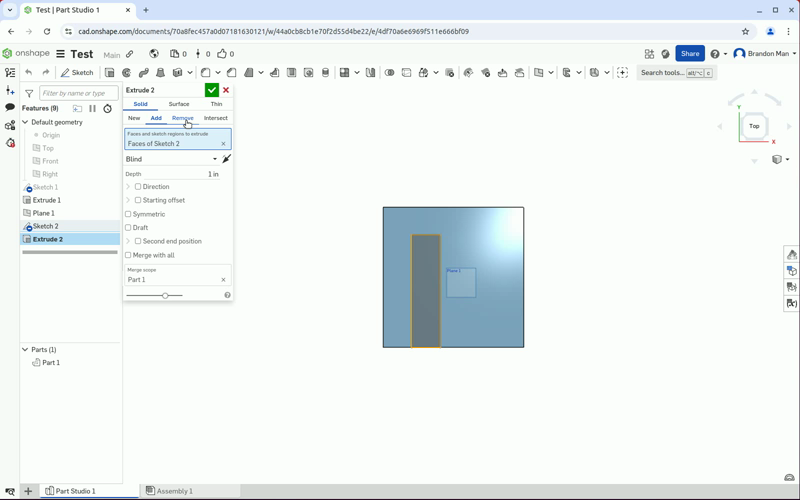
click(186, 120)
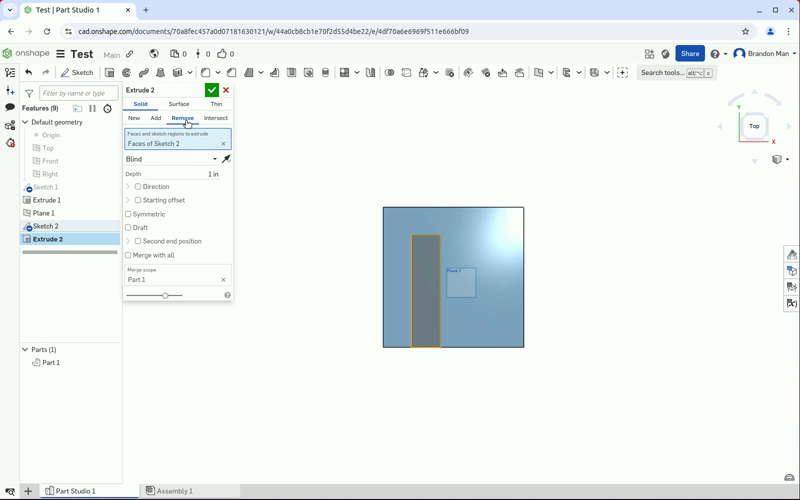
key(tab, 4)
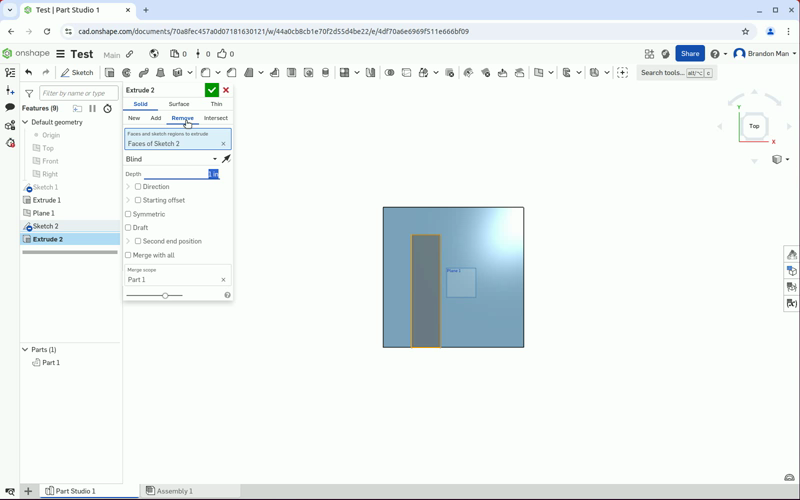
text(11.554)
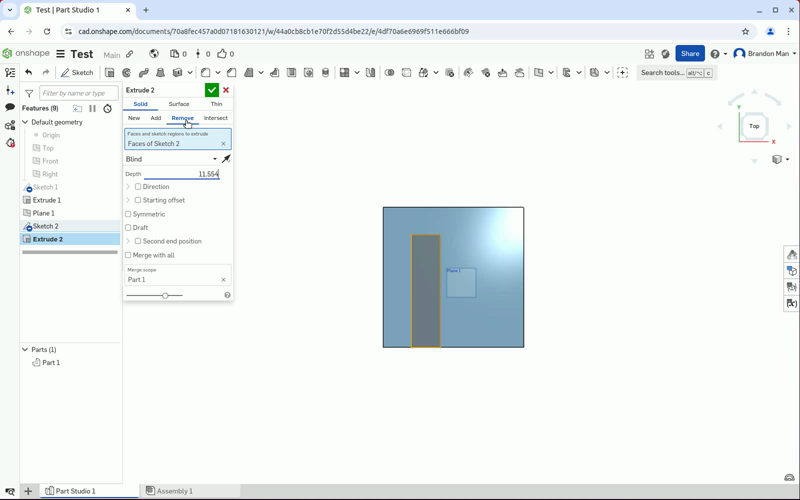
key(tab, 6)
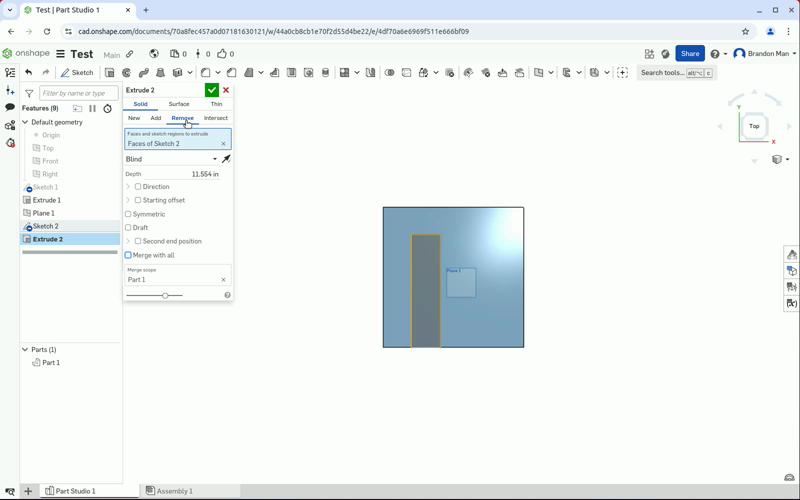
key(space)
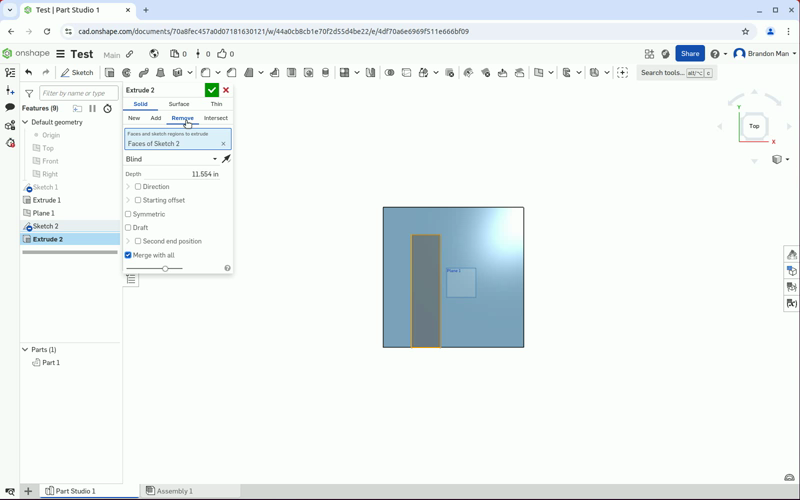
key(enter)
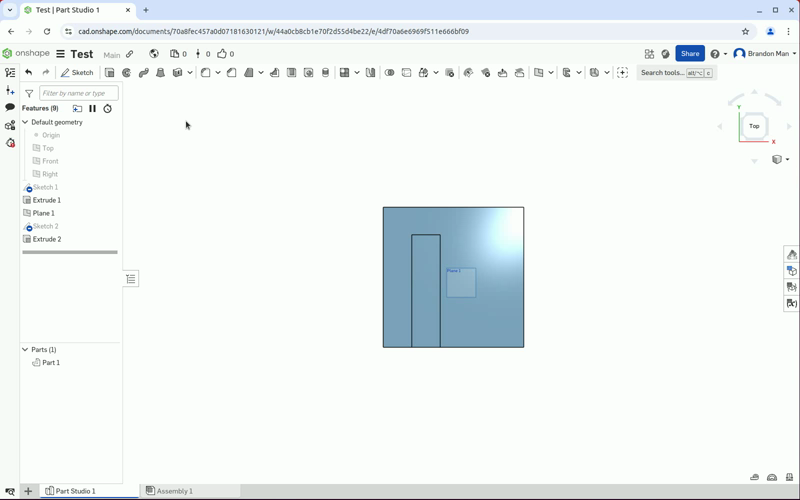
key(shift+h)
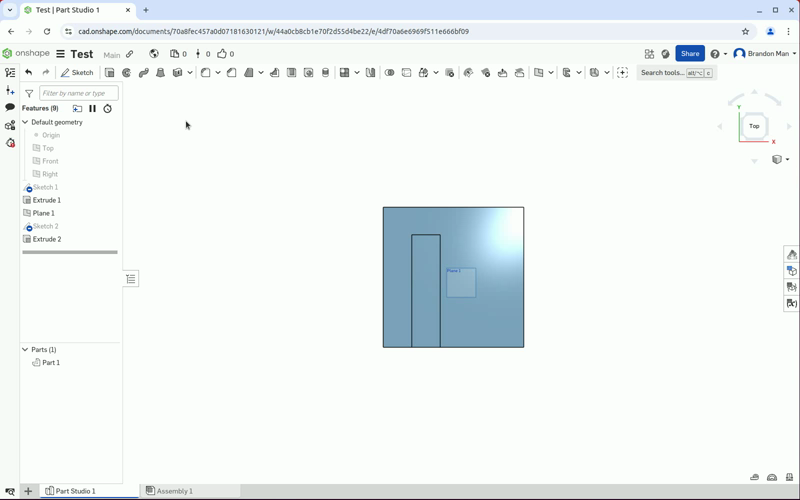
key(shift+h)
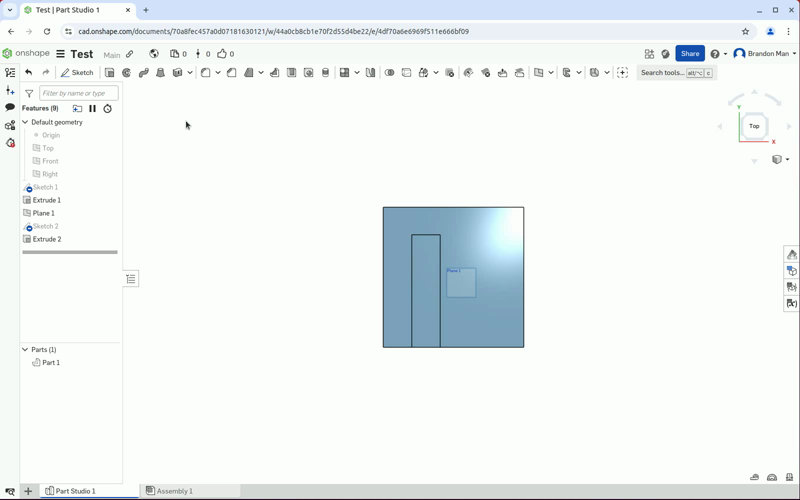
mouse_move(73, 189)
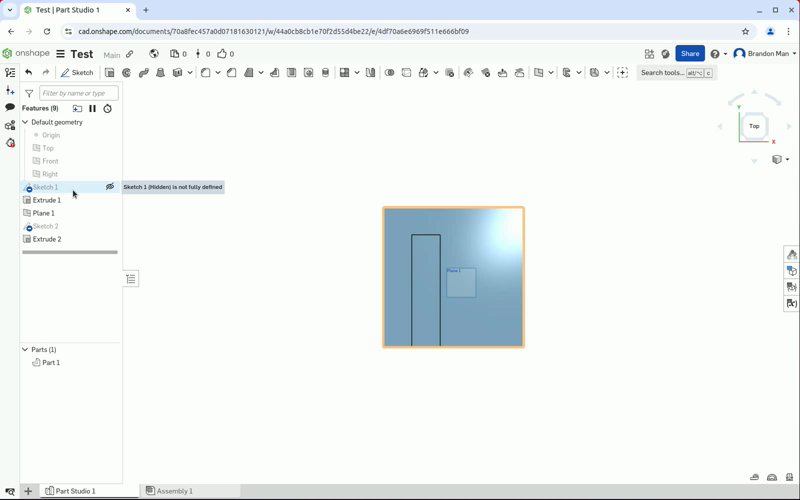
click(73, 189)
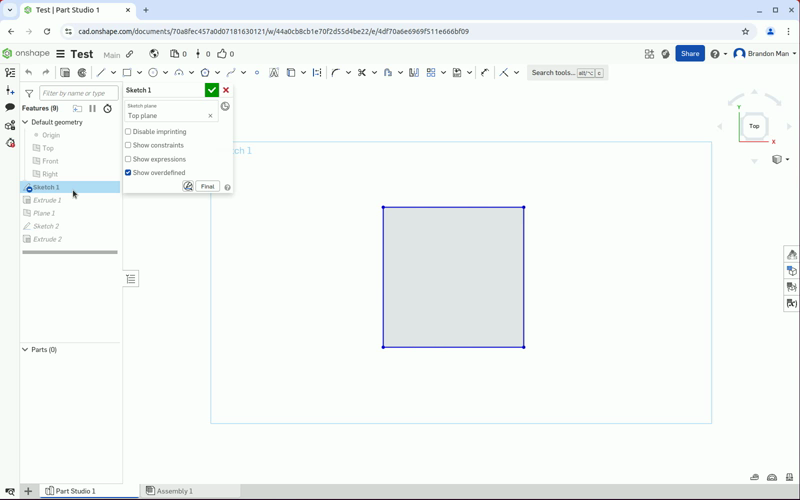
mouse_move(229, 92)
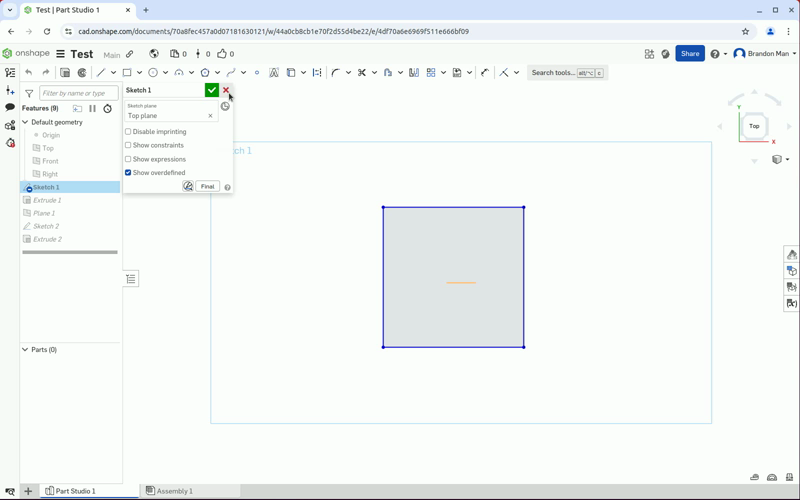
click(229, 92)
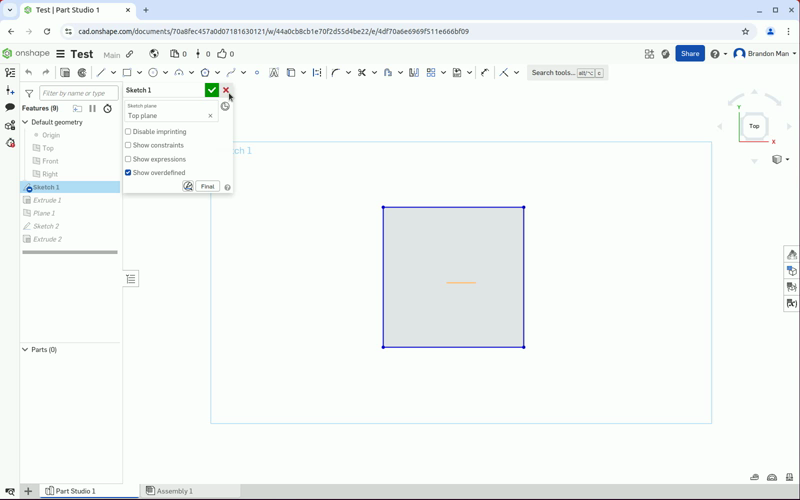
key(shift+s)
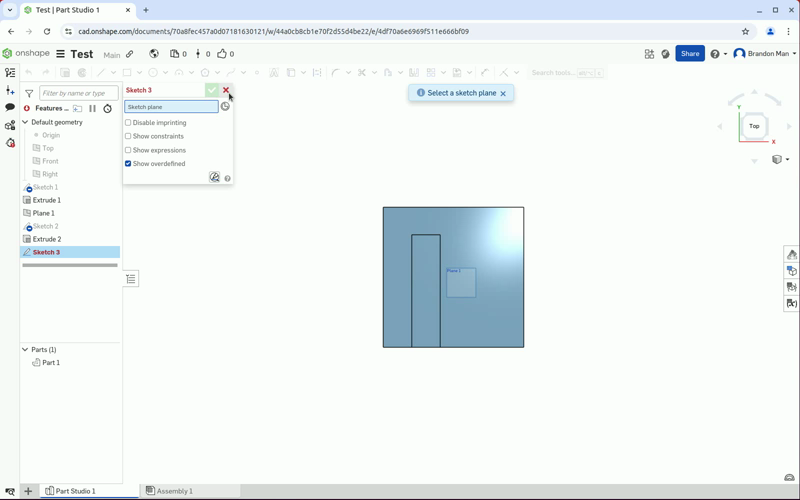
mouse_move(73, 215)
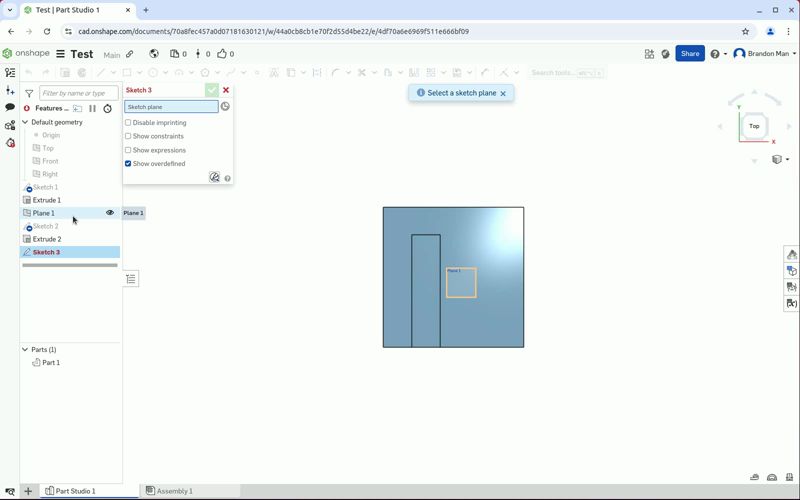
click(73, 215)
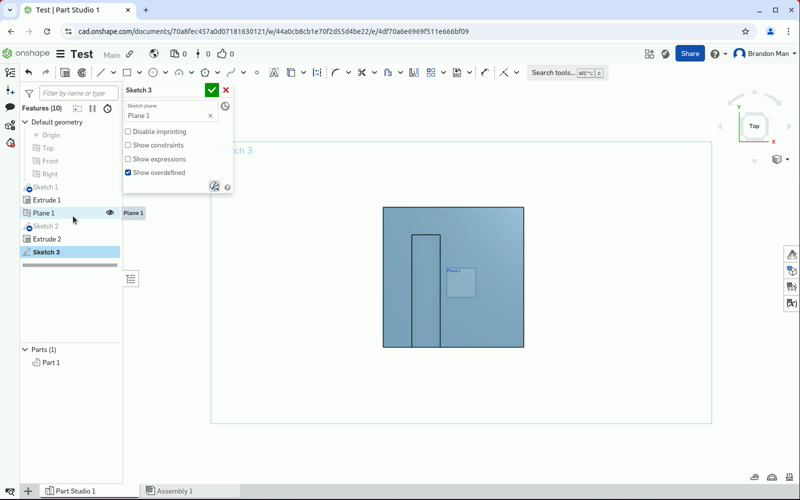
mouse_move(73, 352)
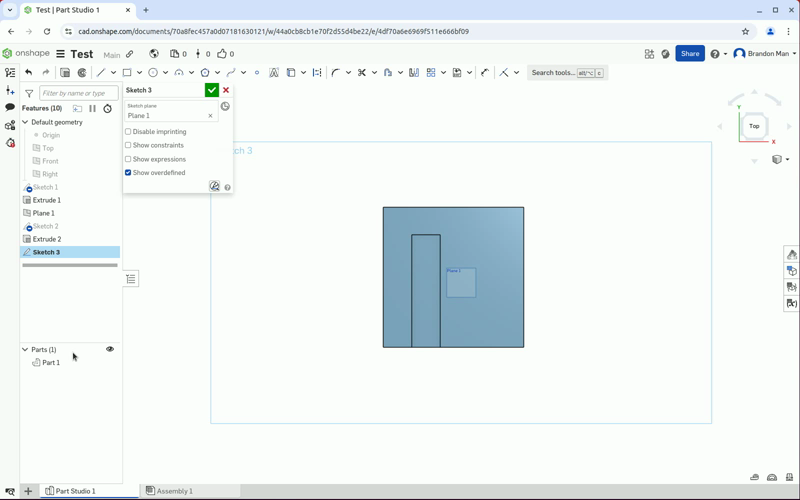
key(y)
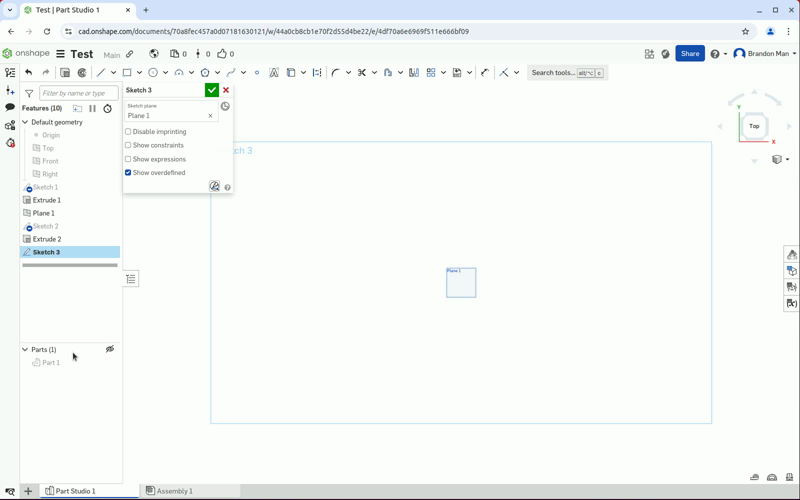
key(l)
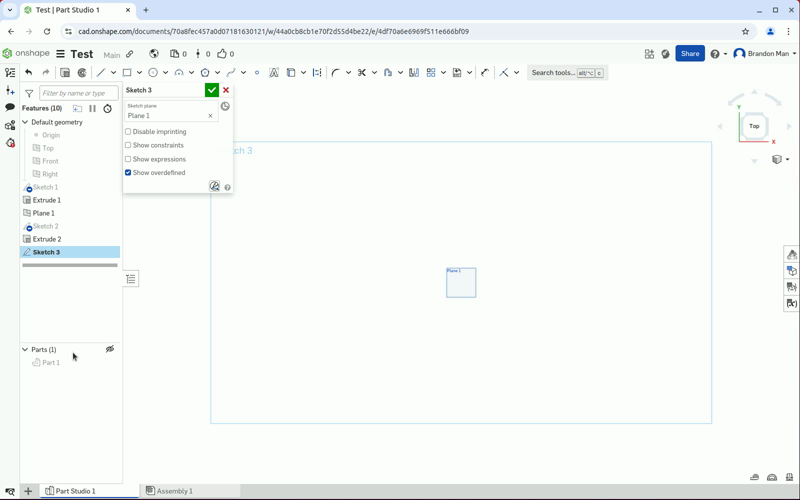
key_down(shift)
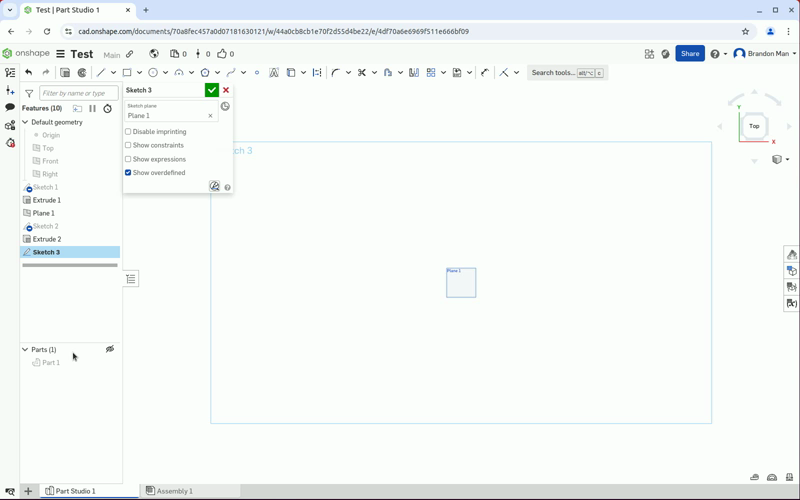
mouse_move(467, 291)
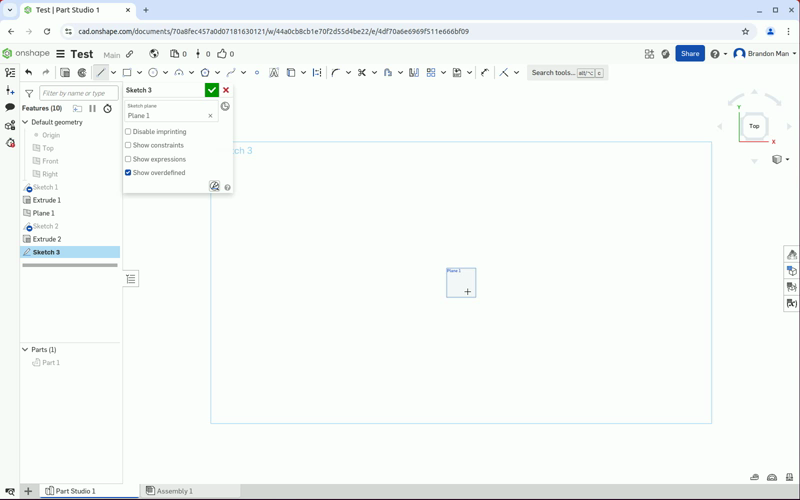
click(467, 291)
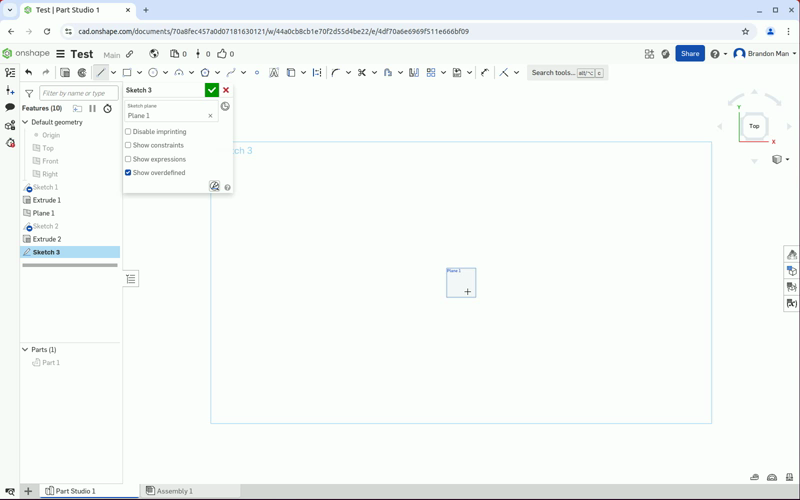
key_up(shift)
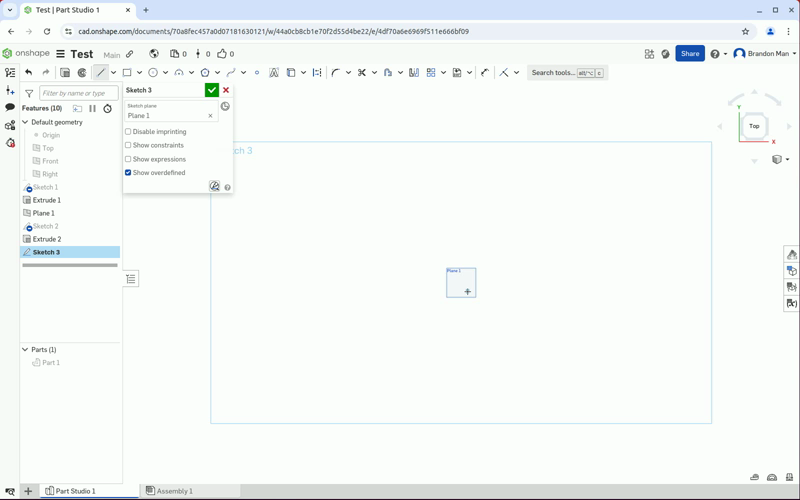
key_down(shift)
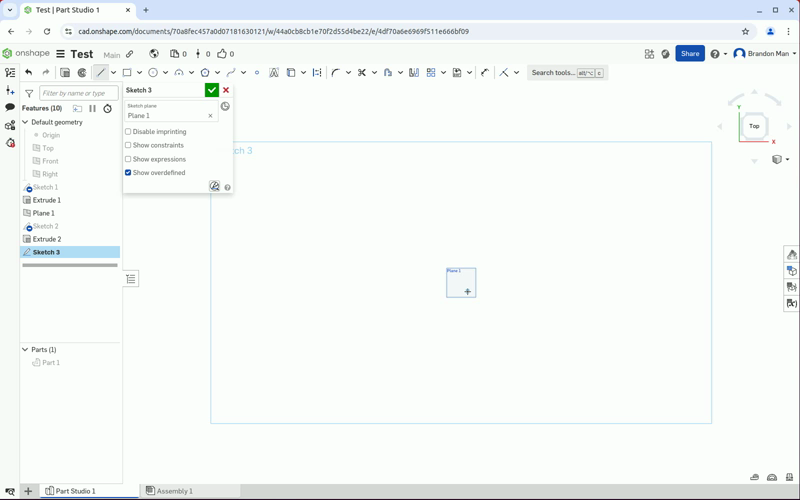
mouse_move(497, 291)
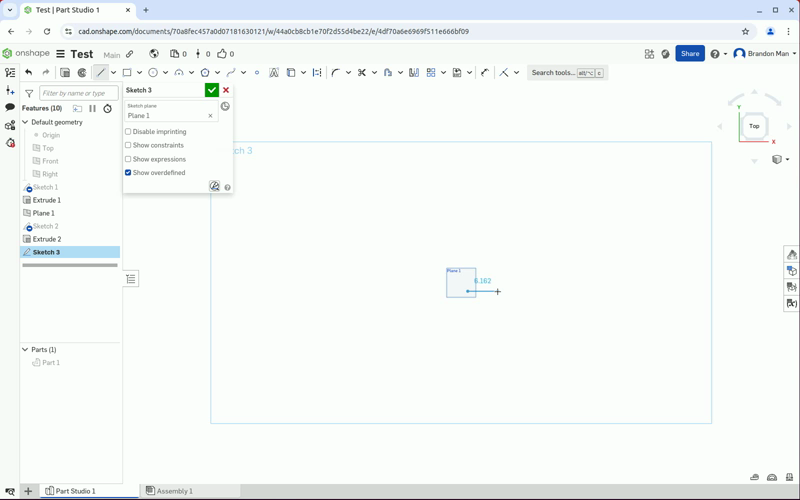
mouse_move(524, 291)
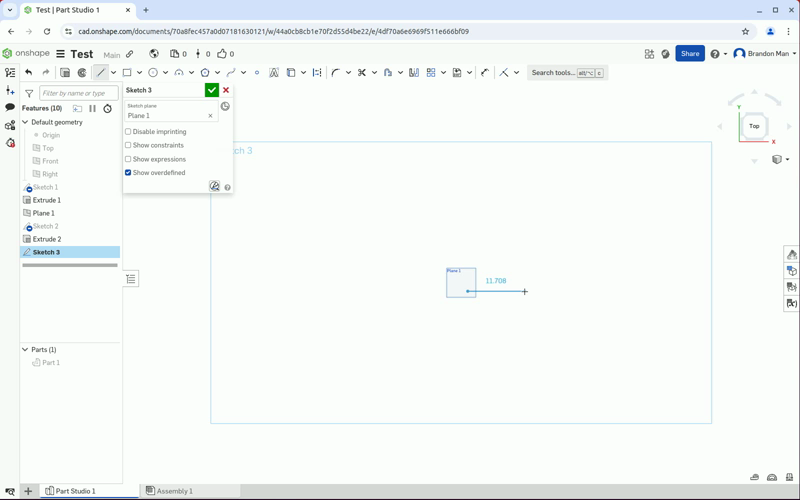
click(524, 291)
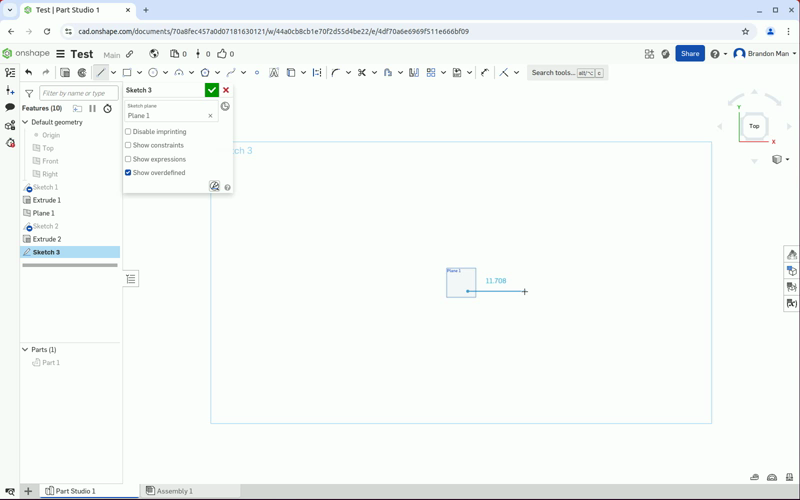
key_up(shift)
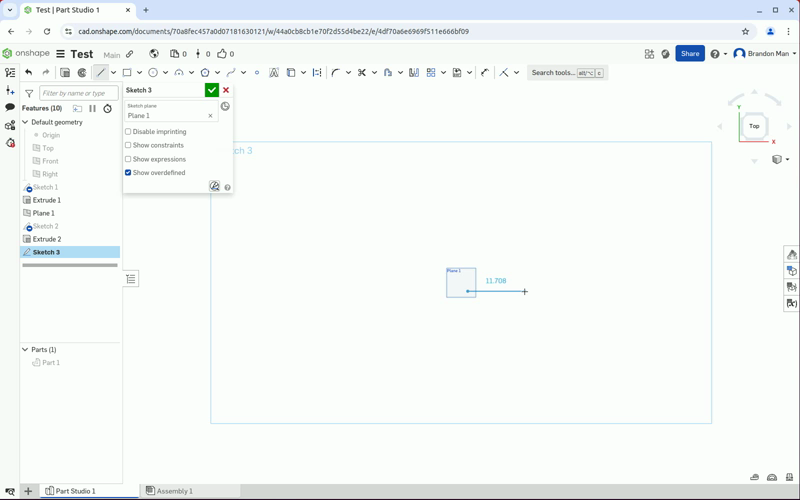
key_down(shift)
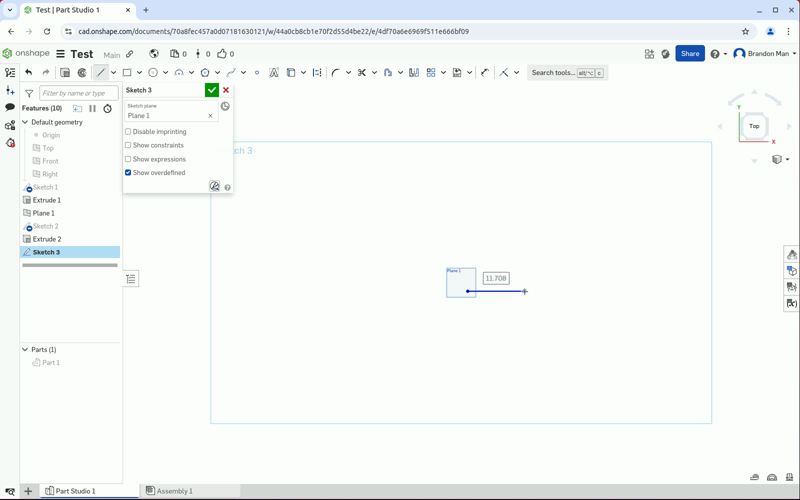
mouse_move(554, 291)
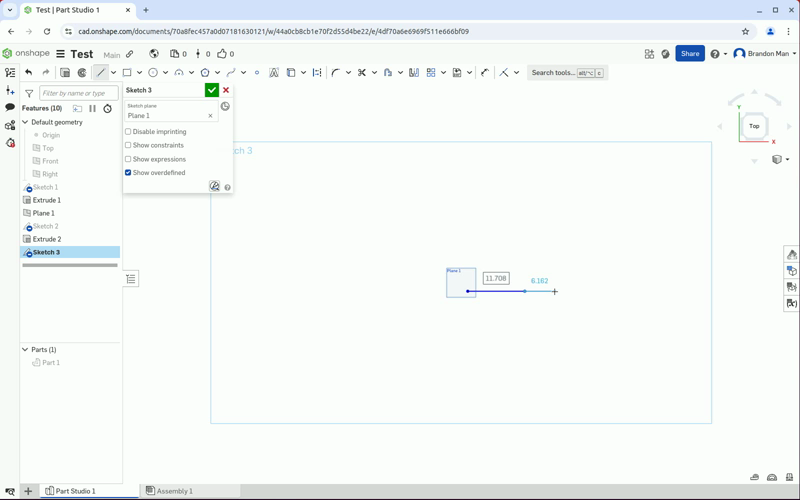
mouse_move(524, 234)
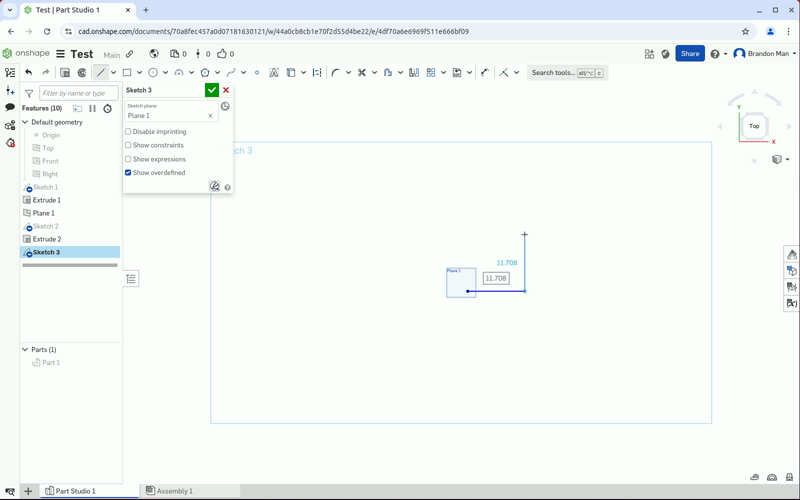
click(524, 234)
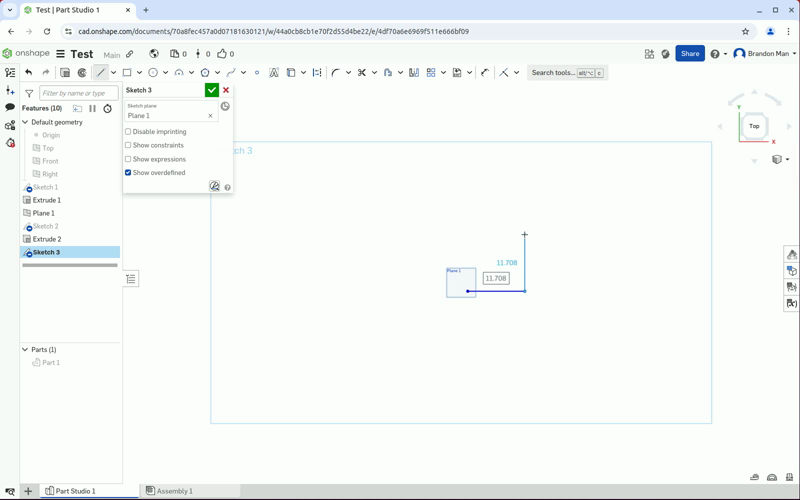
key_up(shift)
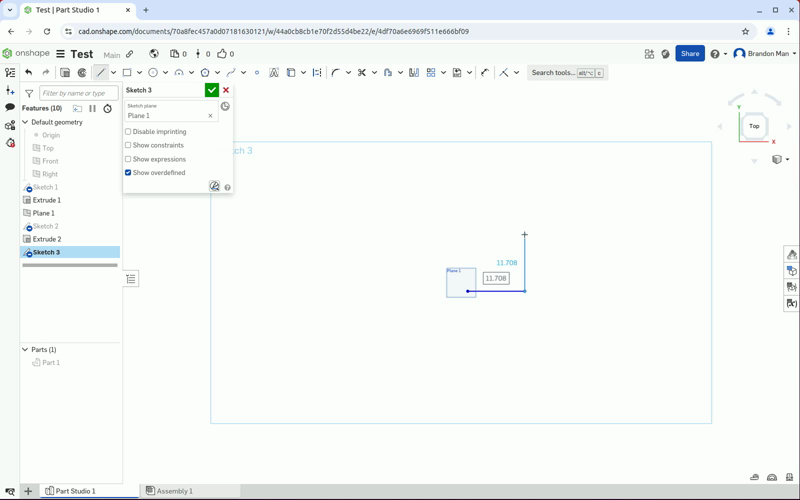
key_down(shift)
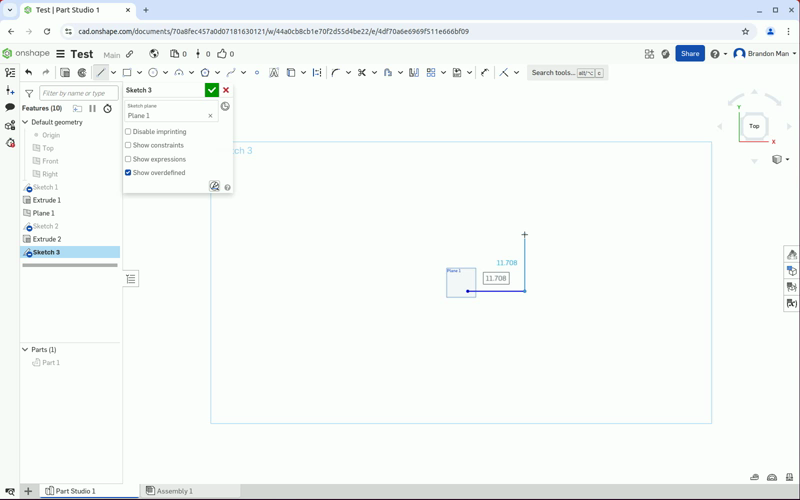
mouse_move(554, 234)
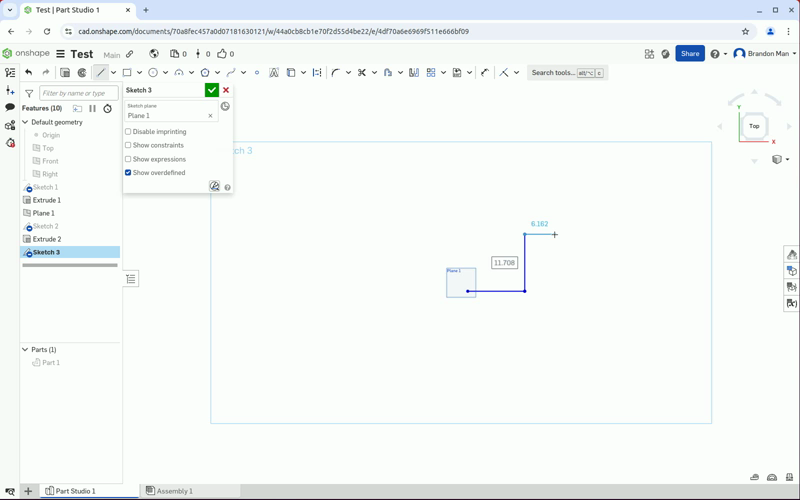
mouse_move(467, 234)
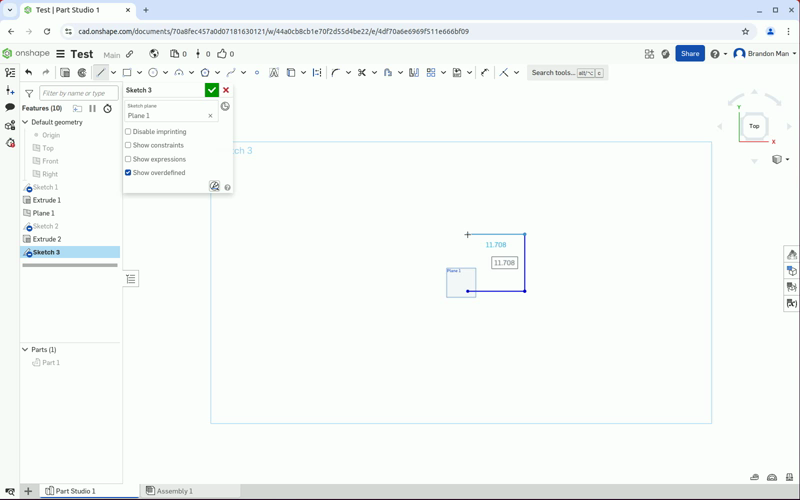
click(467, 234)
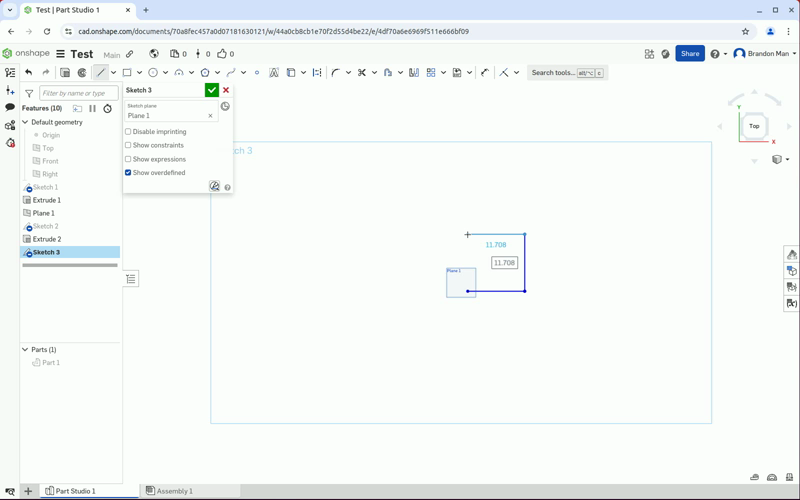
key_up(shift)
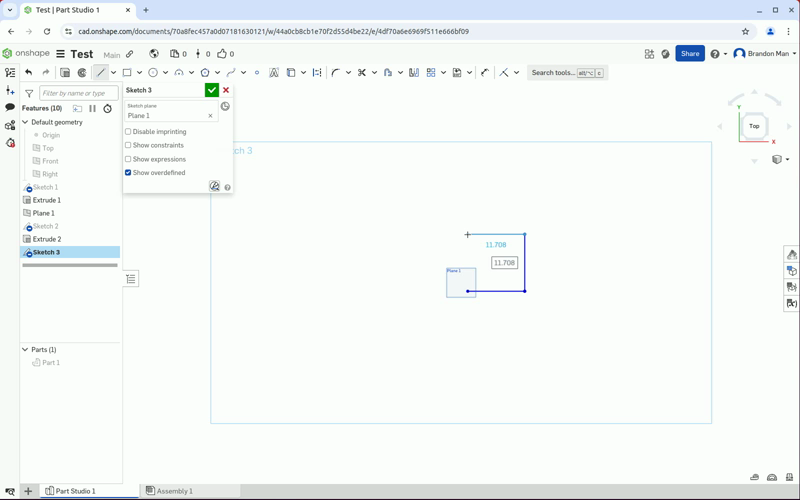
mouse_move(497, 234)
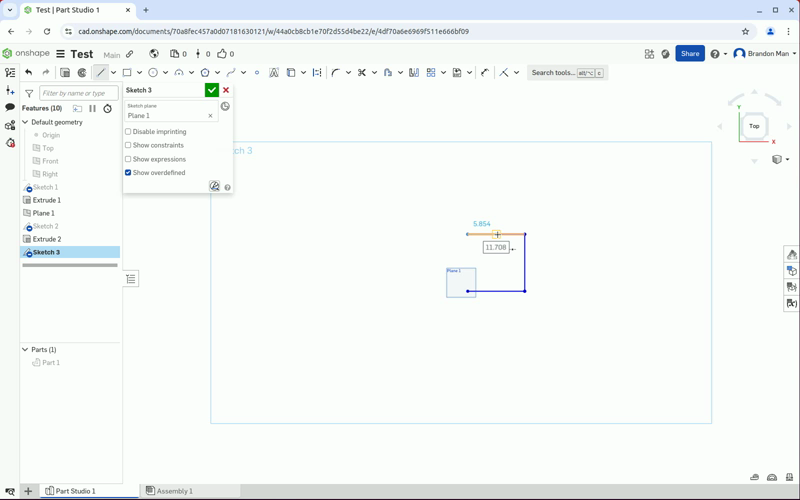
key_down(shift)
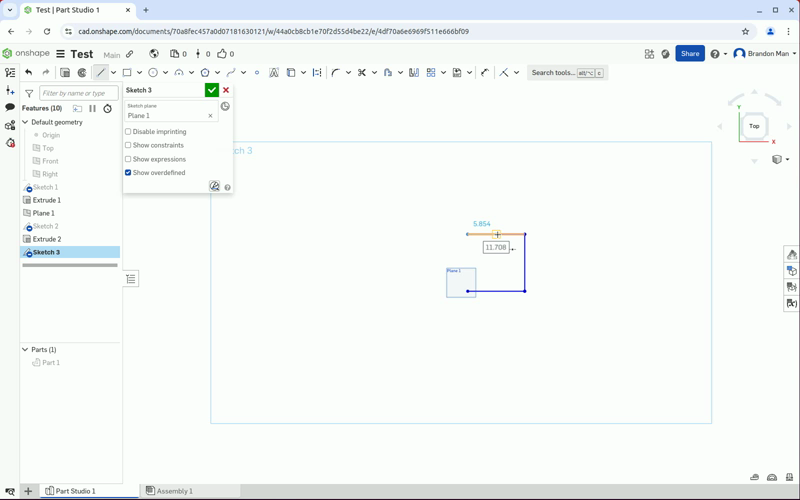
mouse_move(467, 291)
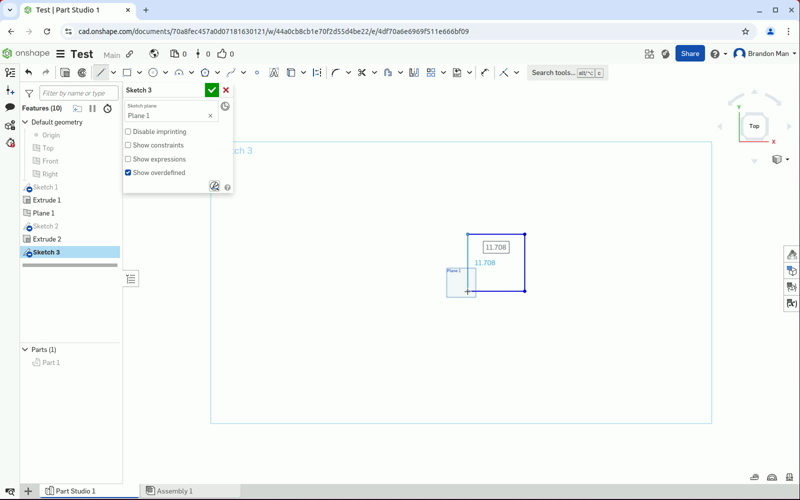
key_up(shift)
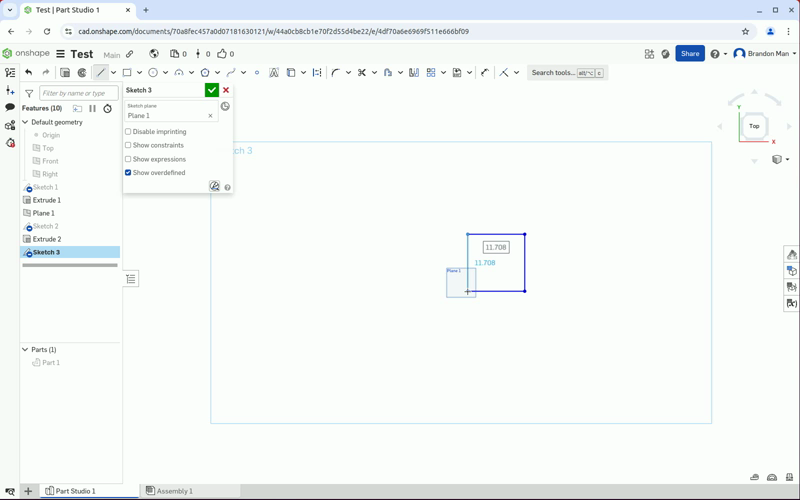
click(467, 291)
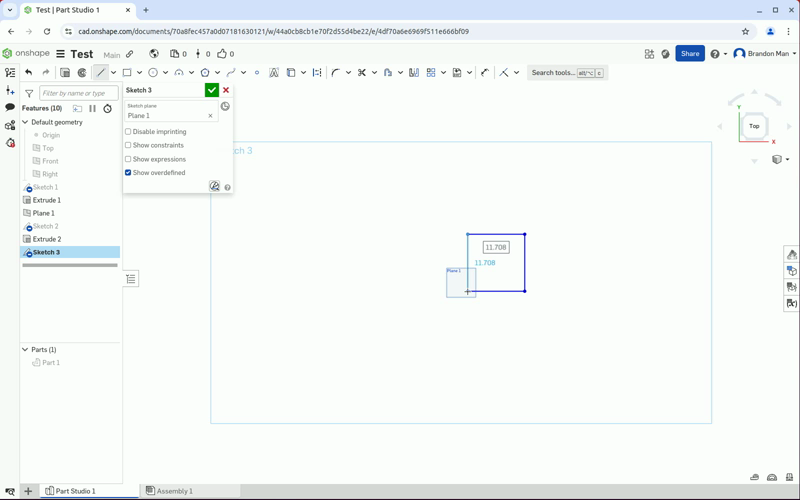
key(esc)
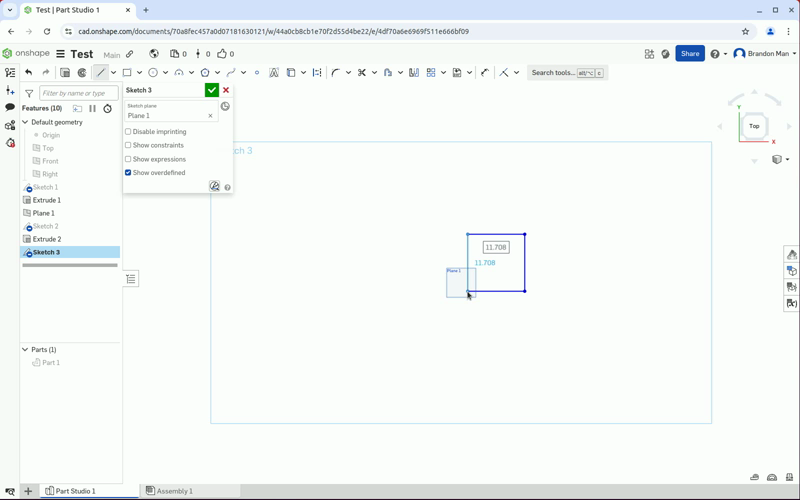
mouse_move(473, 249)
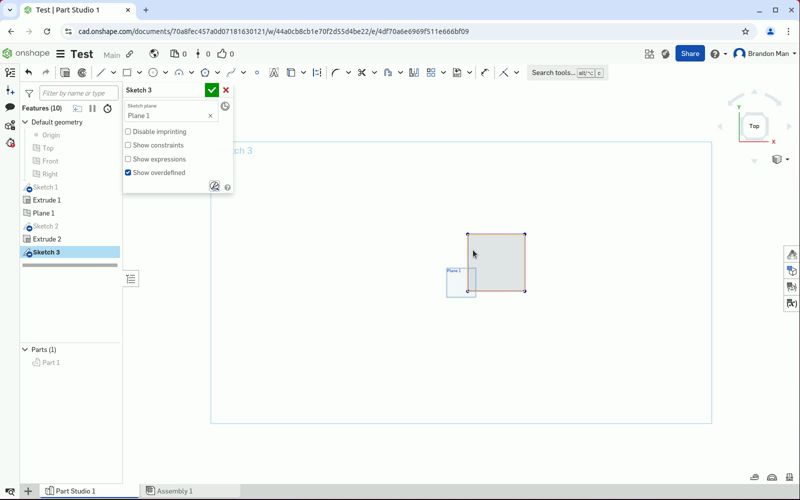
click(473, 249)
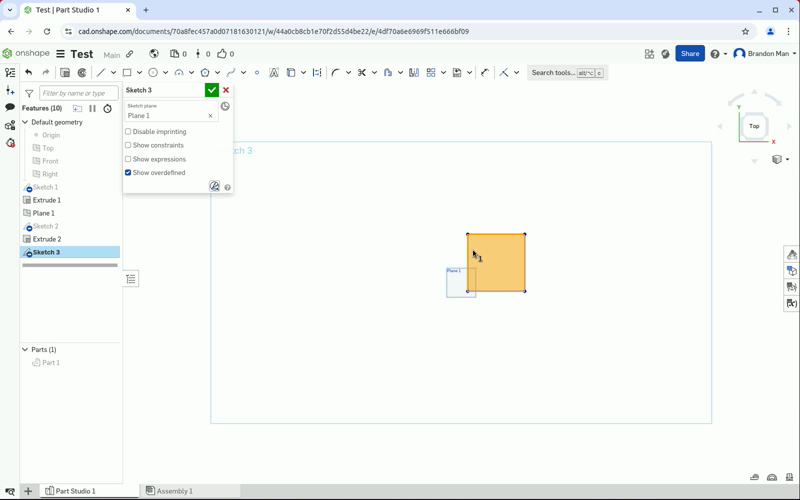
mouse_move(73, 352)
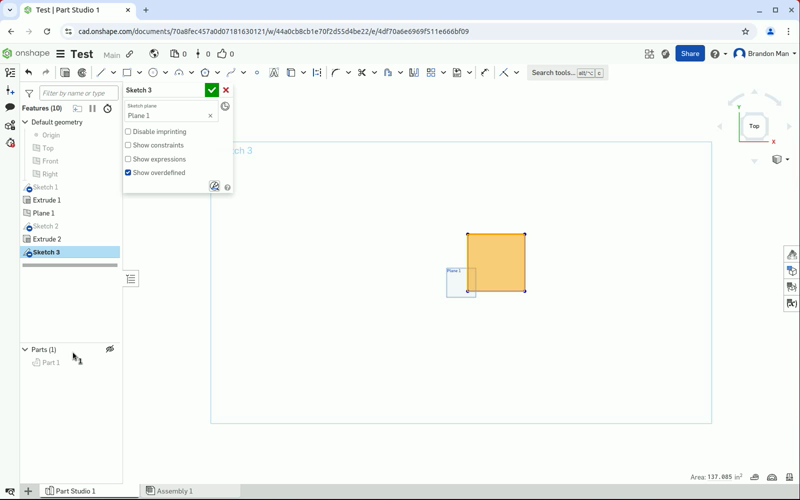
key(shift+y)
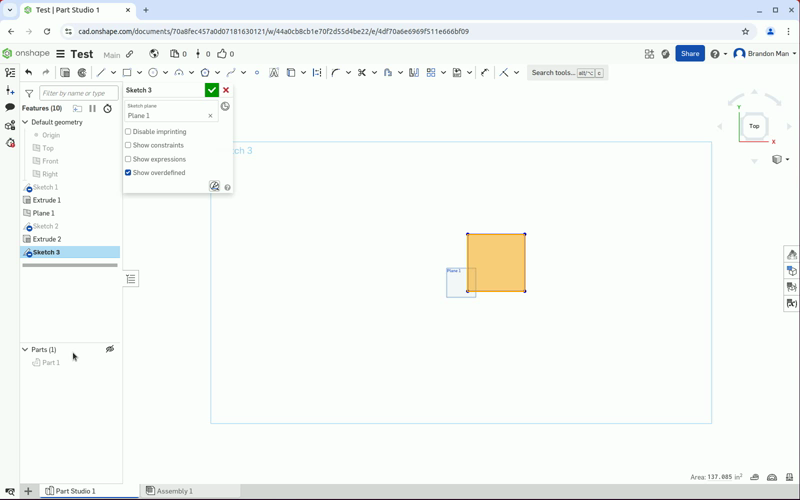
key(shift+e)
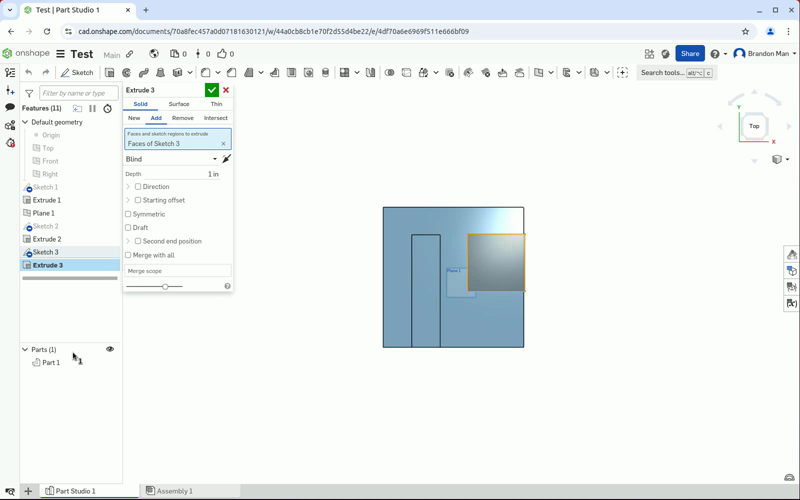
mouse_move(143, 106)
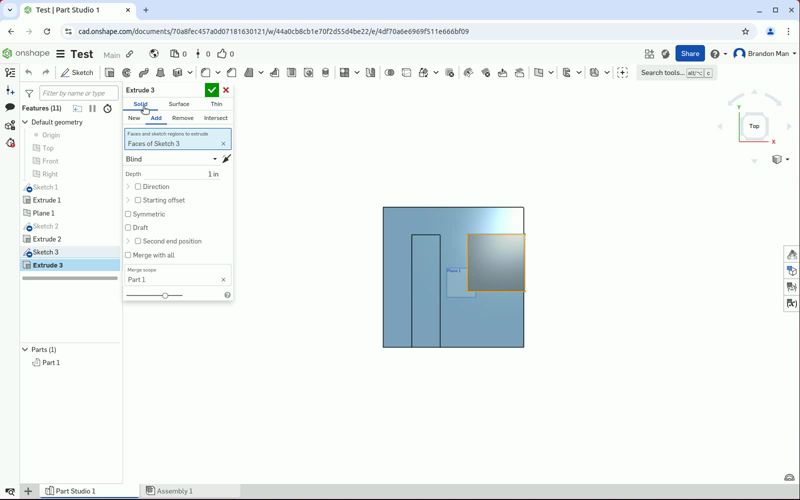
click(143, 106)
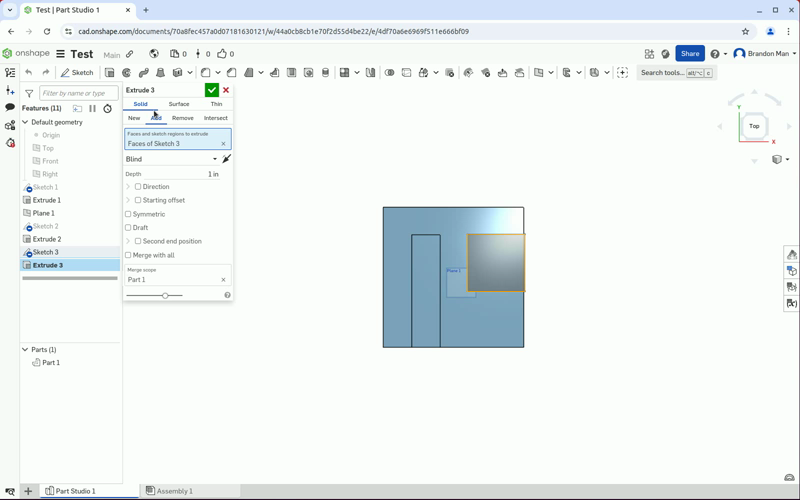
mouse_move(186, 120)
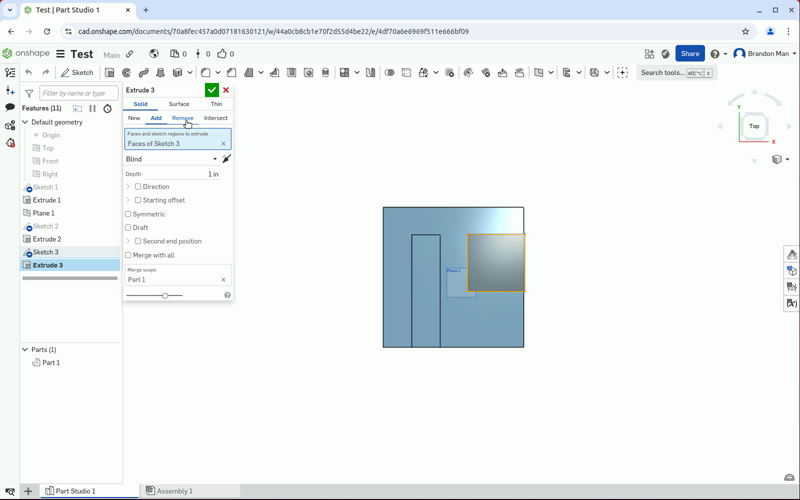
click(186, 120)
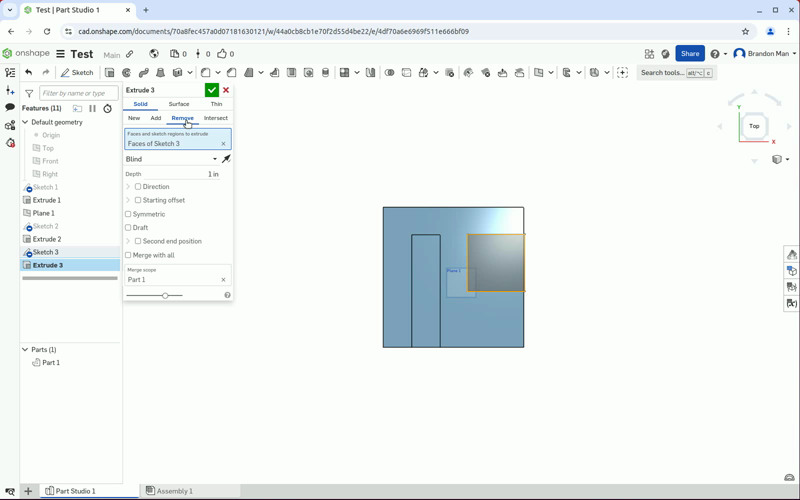
key(tab, 4)
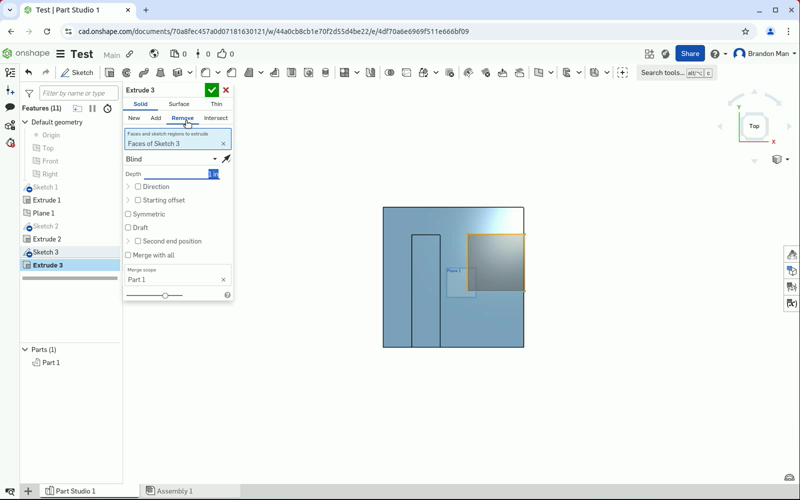
text(11.554)
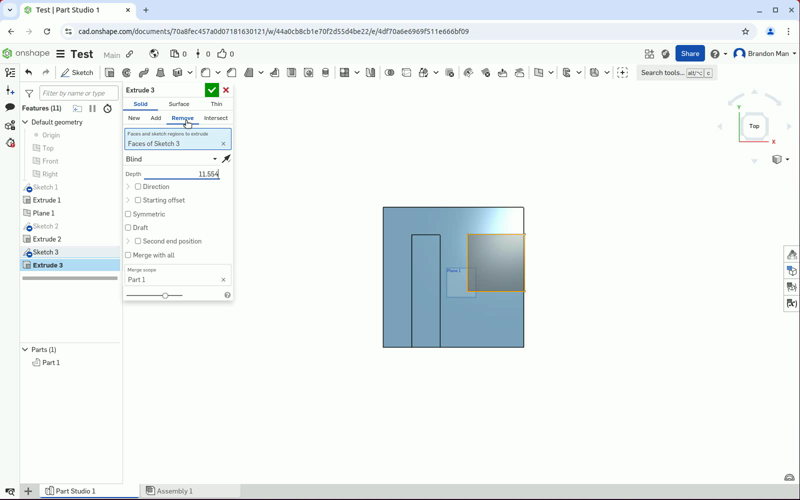
key(tab, 6)
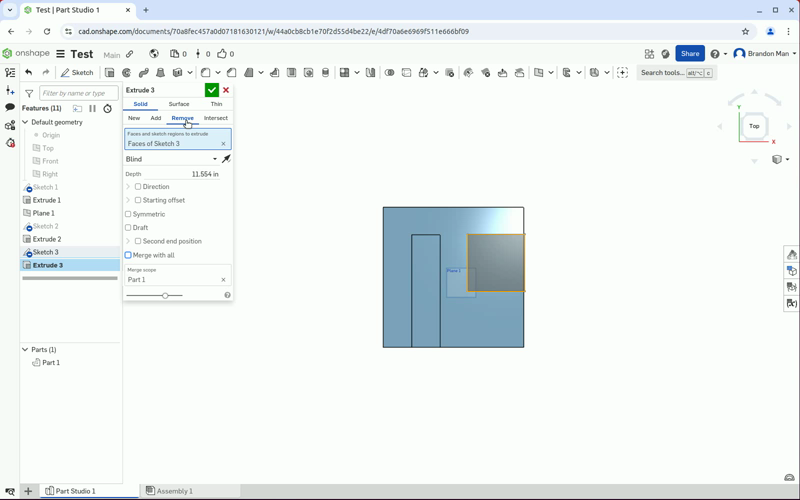
key(space)
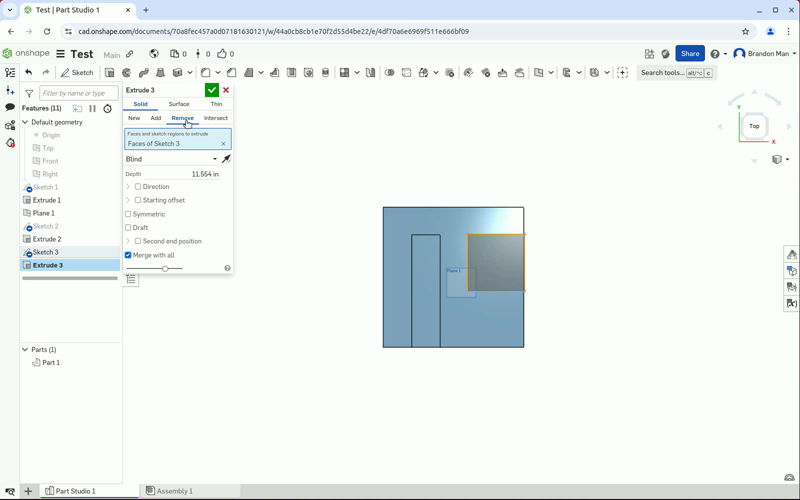
key(enter)
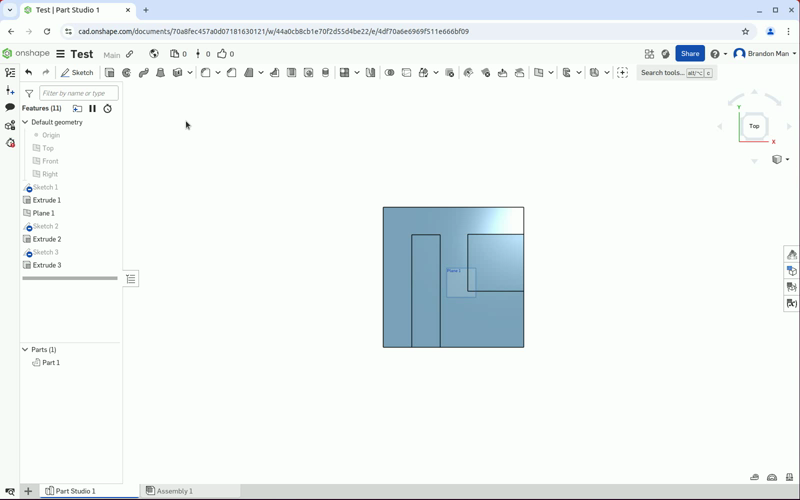
key(shift+h)
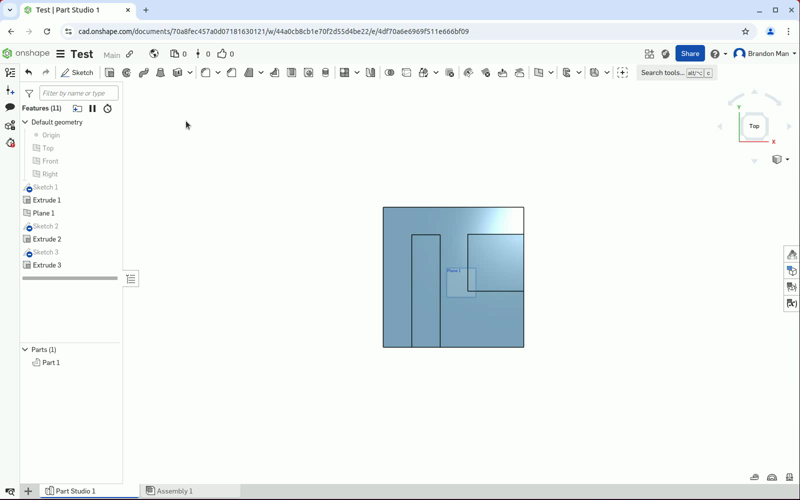
key(shift+h)
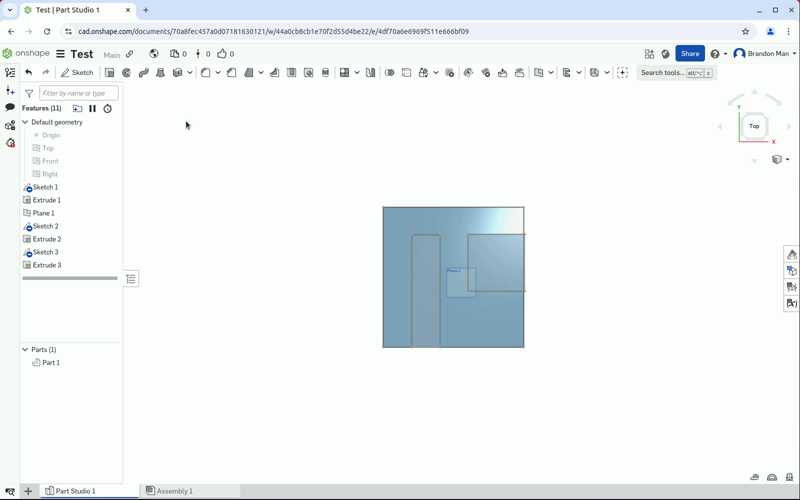
key(shift+7)
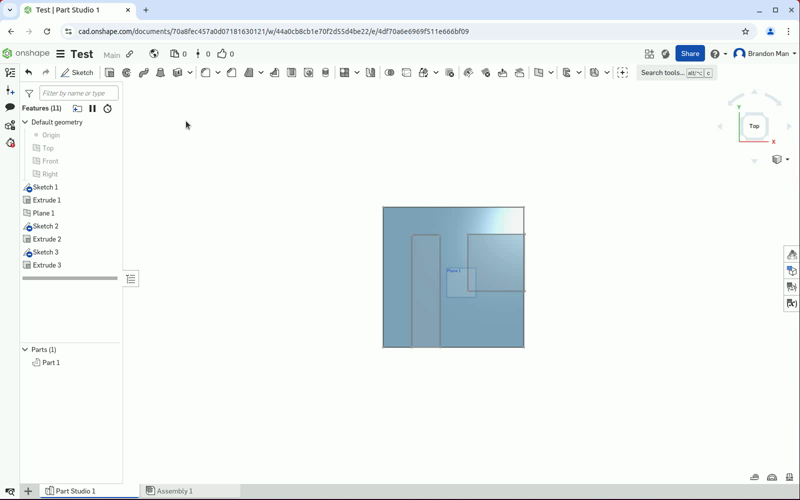
key(up, 3)
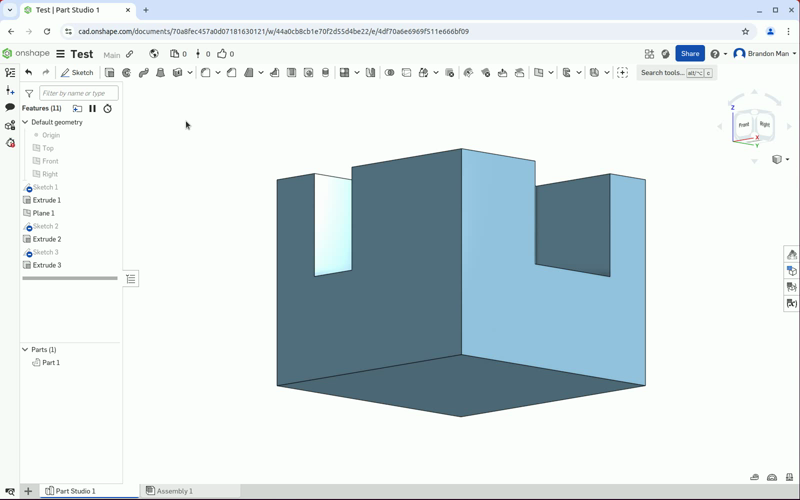
key(left, 3)
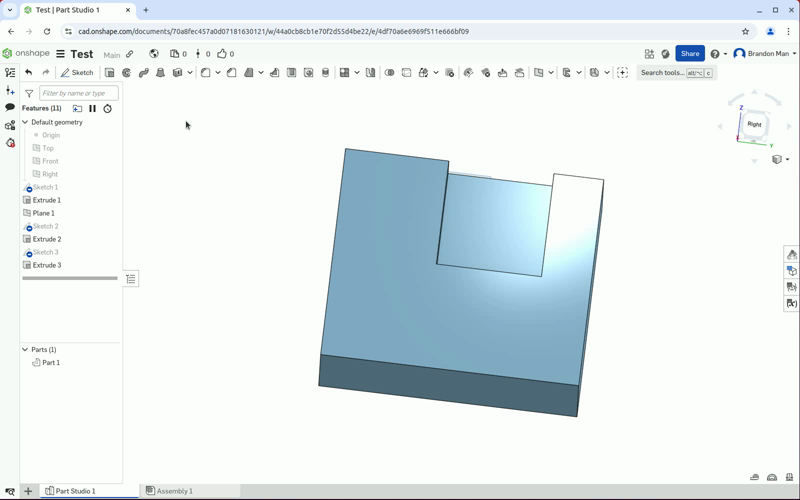
key(right, 3)
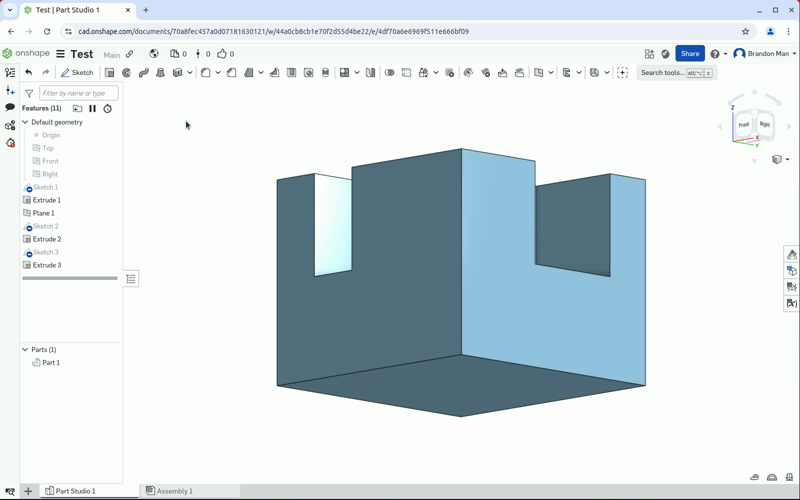
key(down, 3)
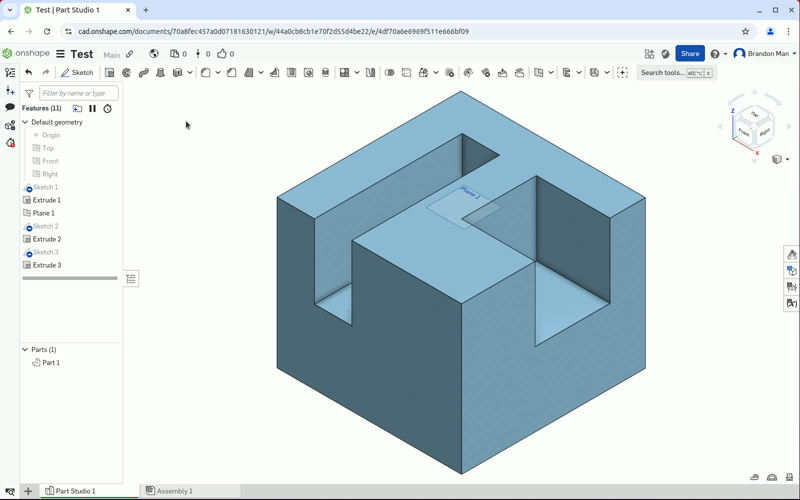
mouse_move(73, 189)
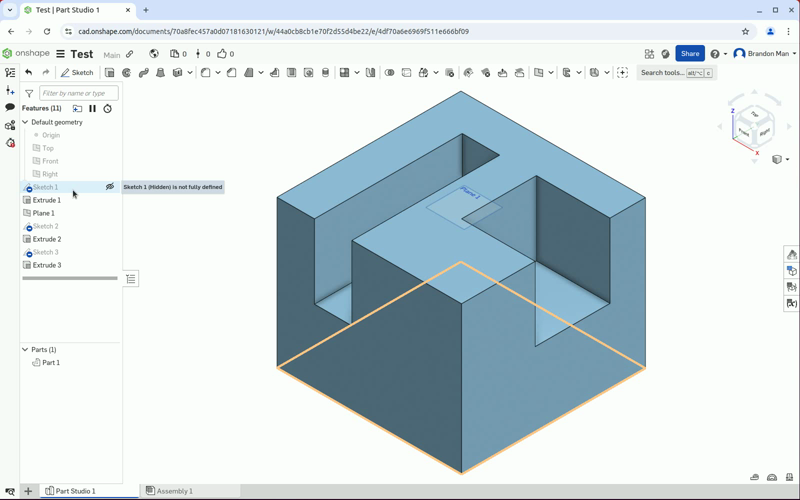
click(73, 189)